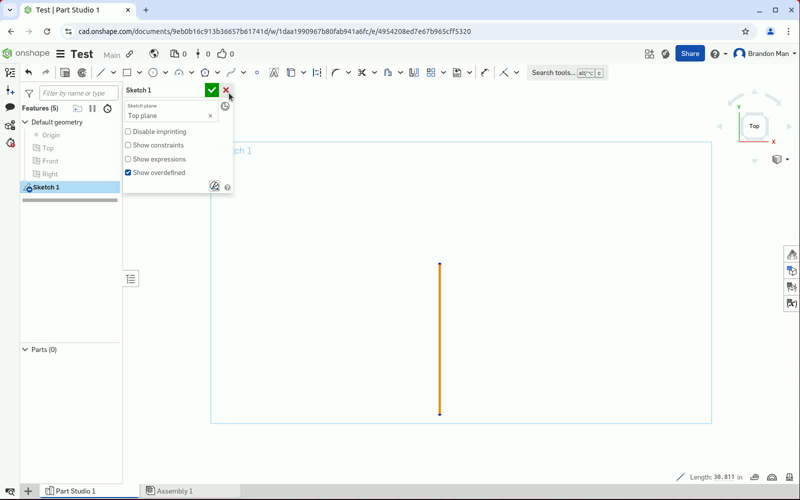
key(shift+h)
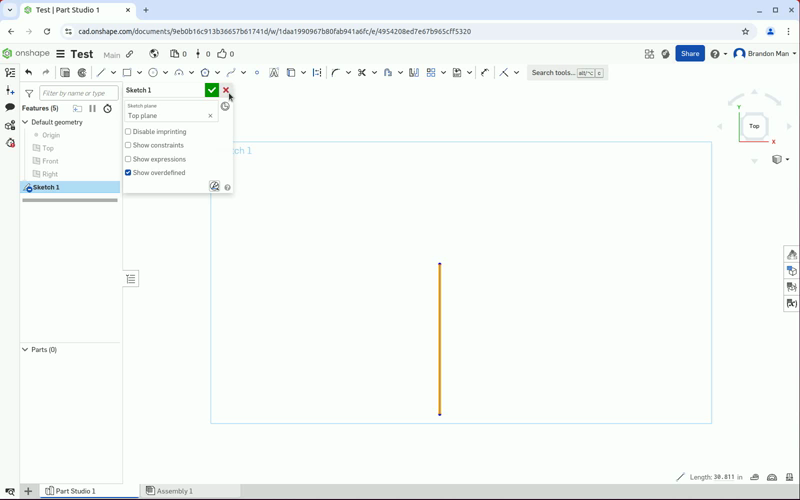
key(shift+s)
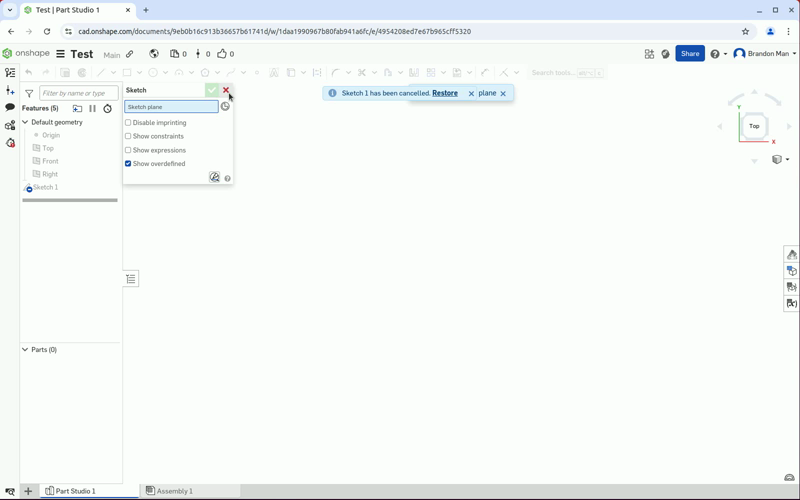
mouse_move(73, 150)
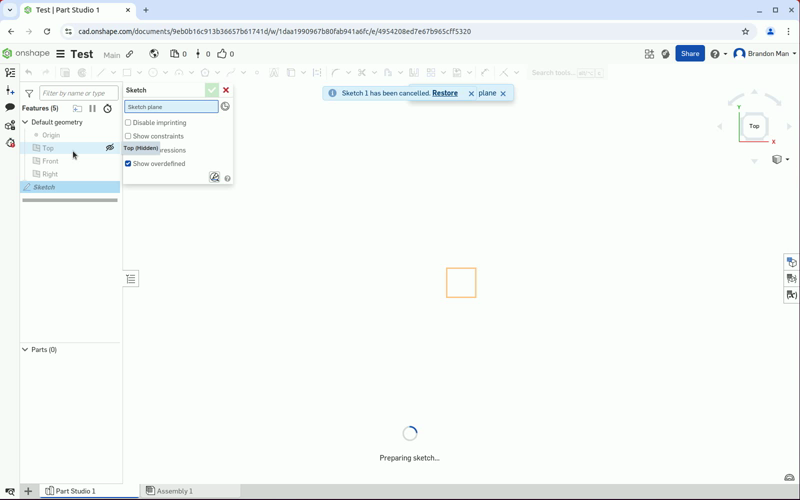
click(73, 150)
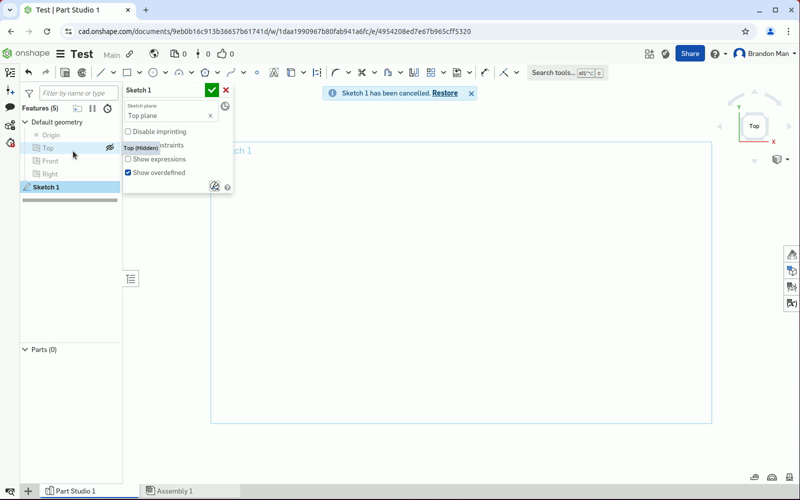
mouse_move(73, 352)
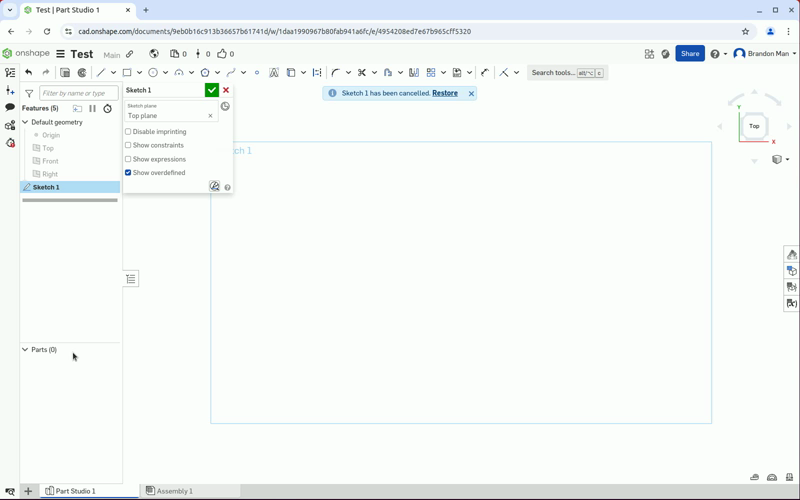
key(y)
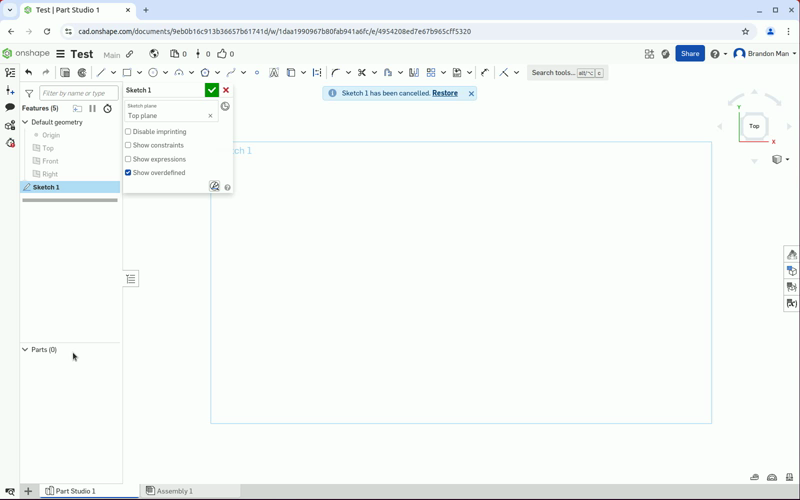
key(c)
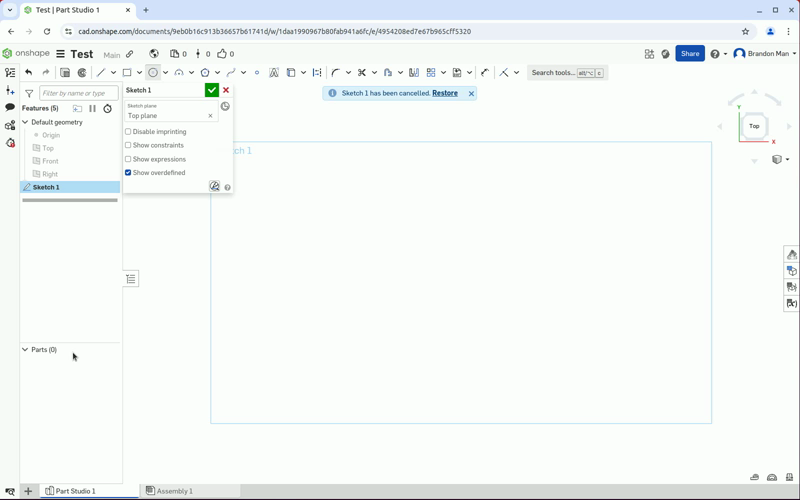
key_down(shift)
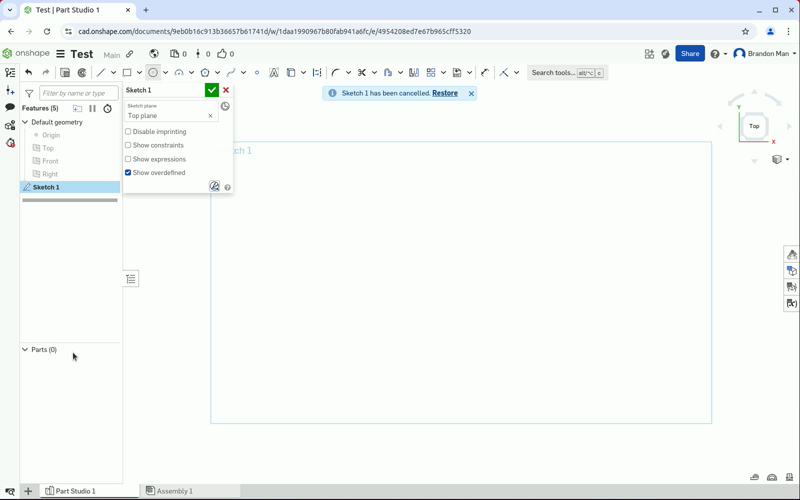
mouse_move(461, 282)
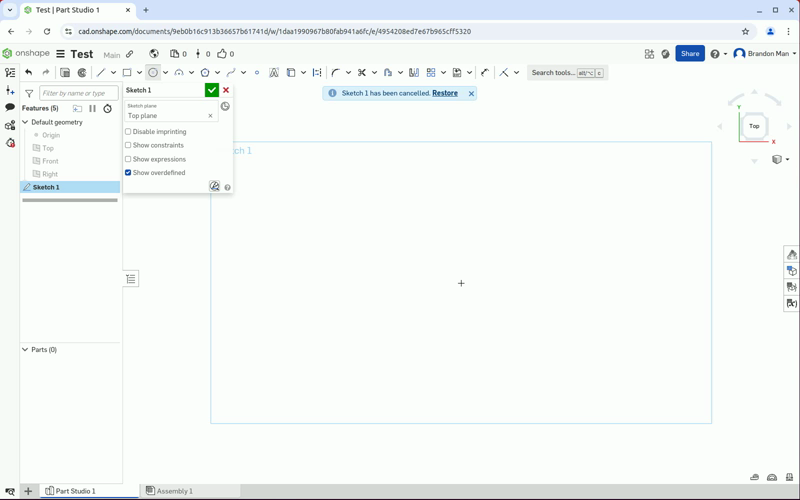
click(461, 282)
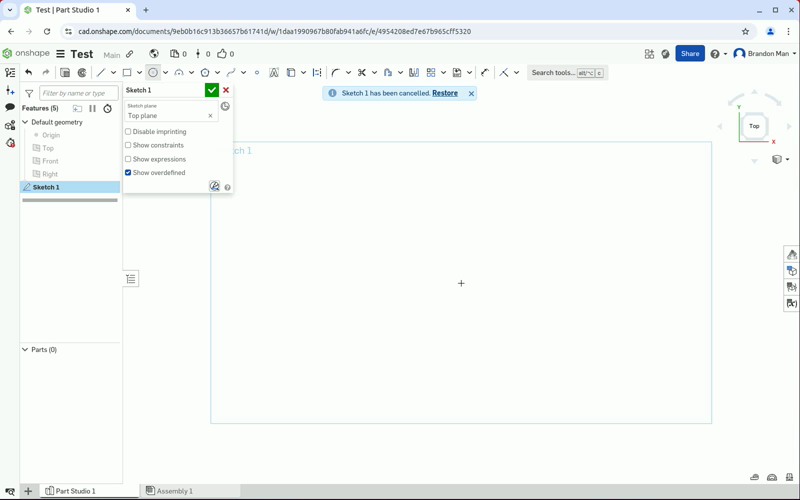
key_up(shift)
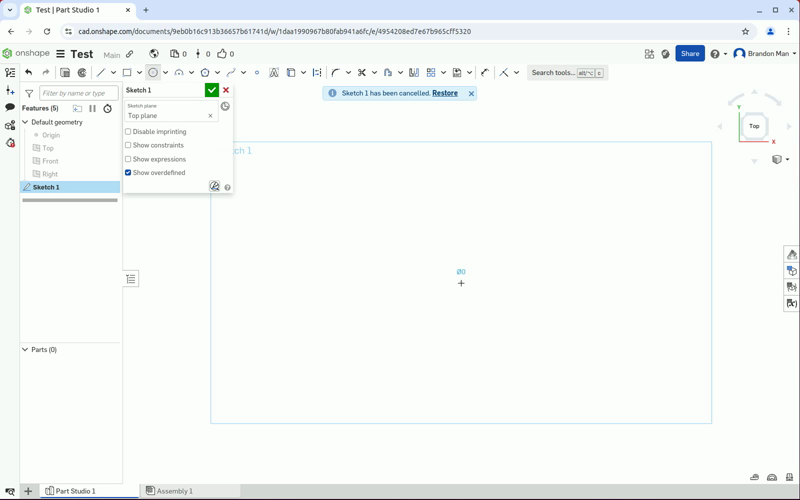
mouse_move(569, 282)
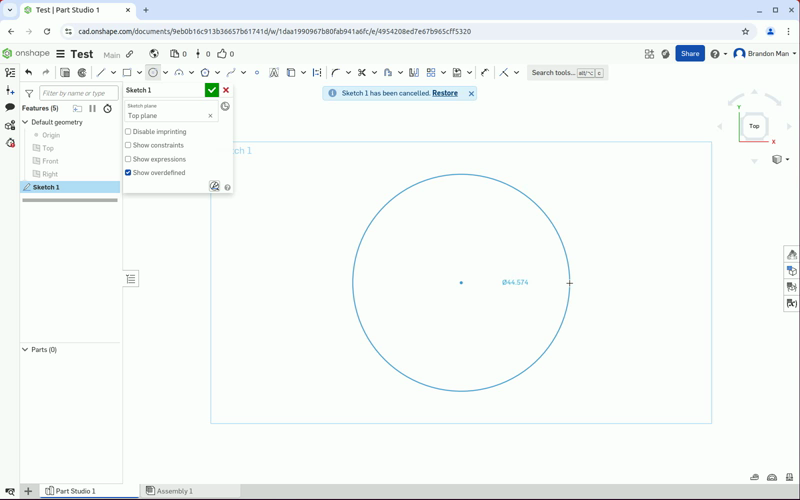
click(569, 282)
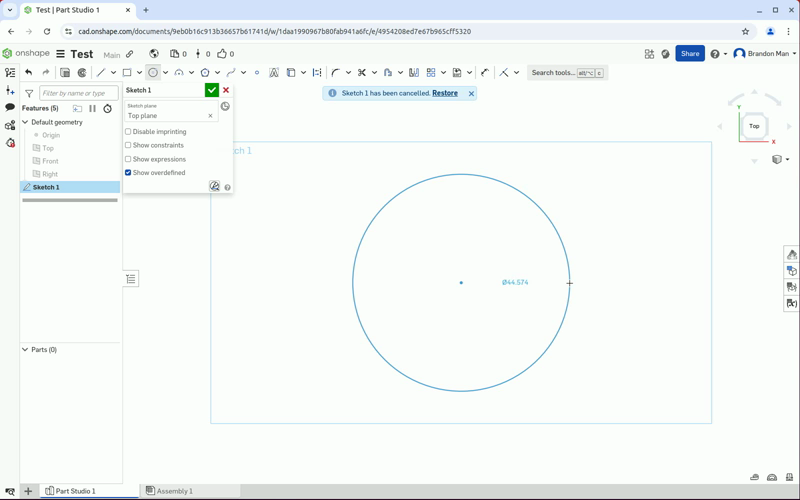
key(esc)
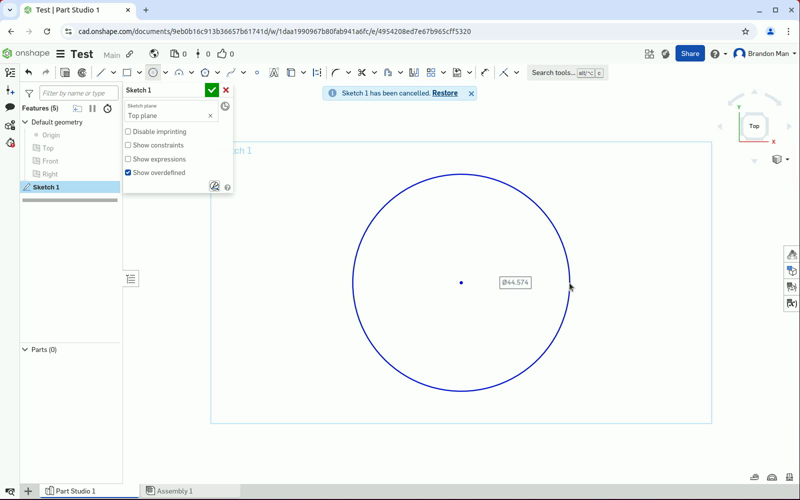
key(c)
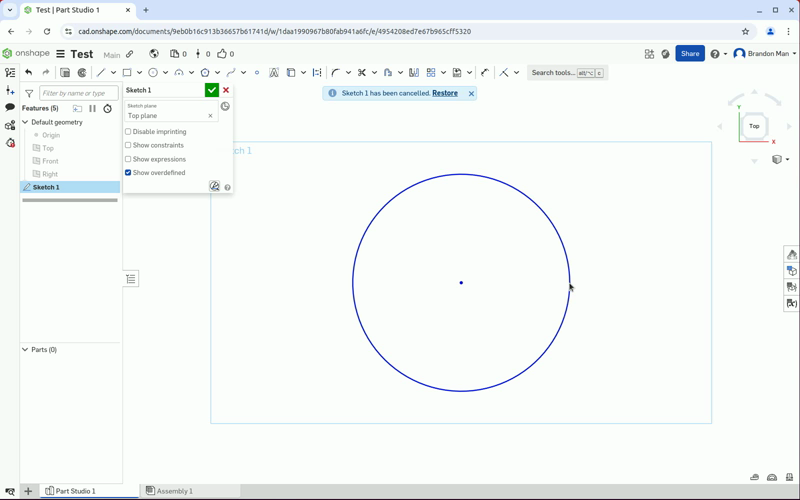
key_down(shift)
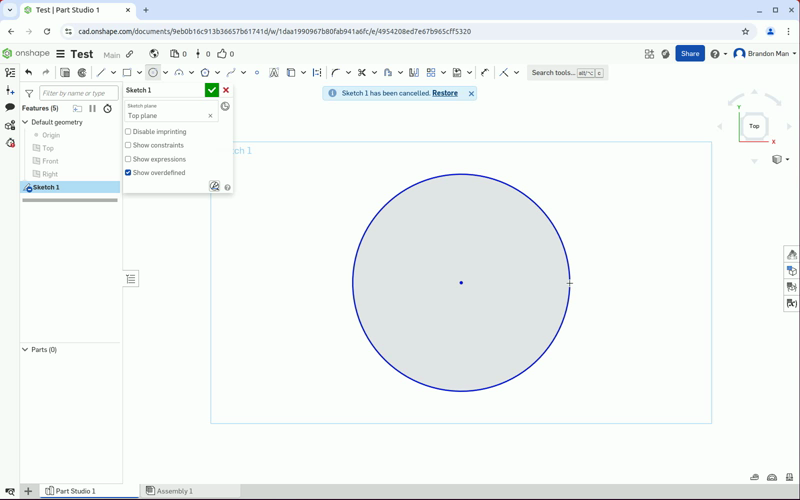
mouse_move(461, 282)
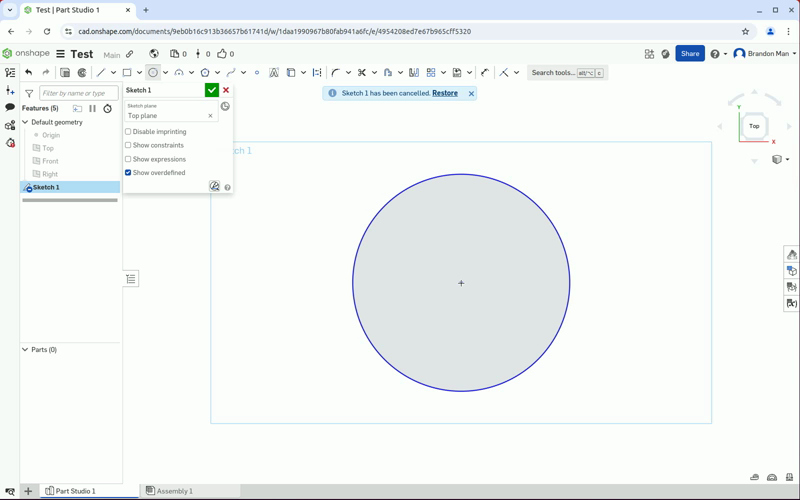
click(461, 282)
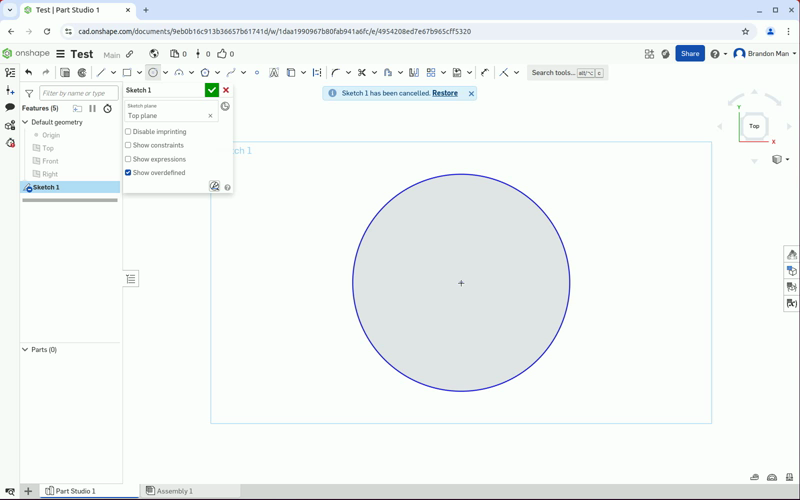
key_up(shift)
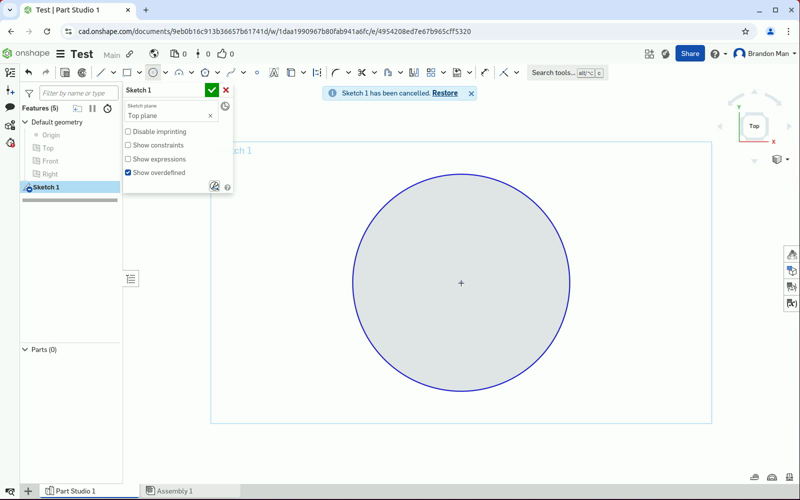
mouse_move(508, 282)
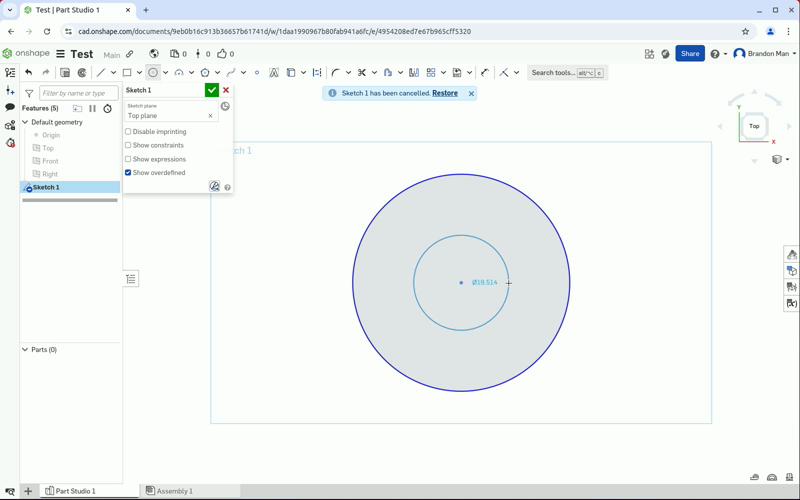
click(508, 282)
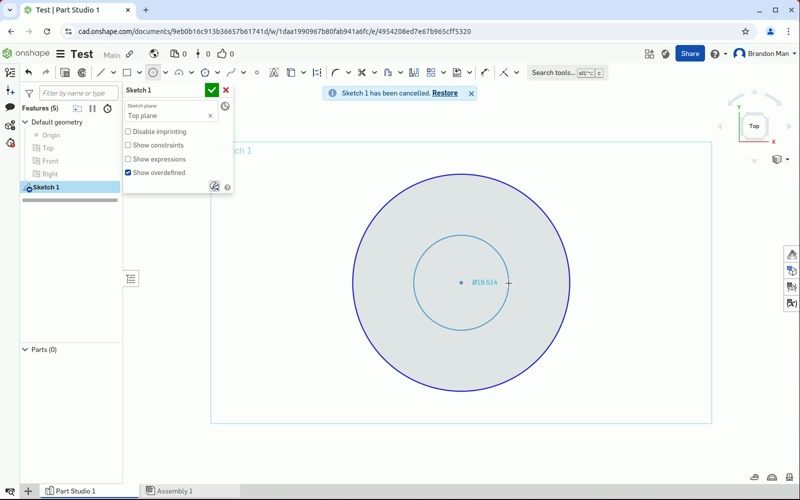
key(esc)
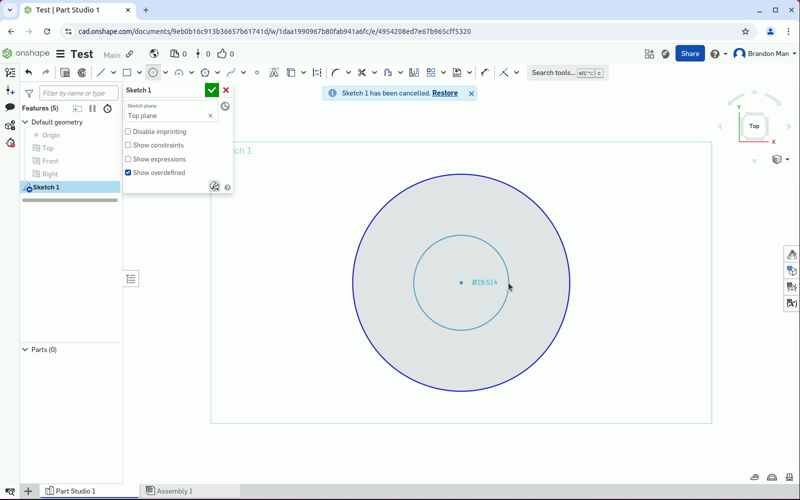
mouse_move(378, 297)
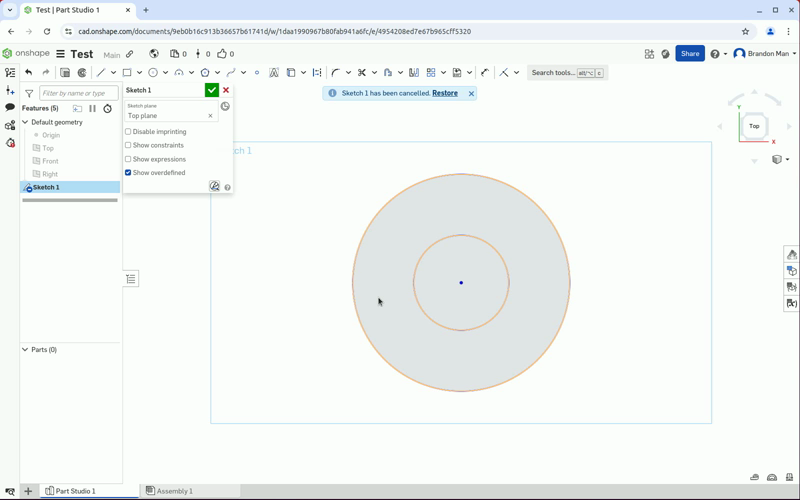
click(378, 297)
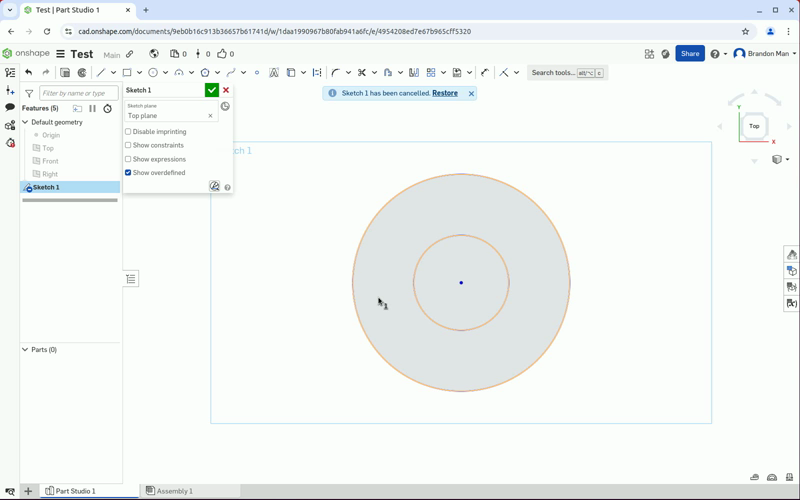
mouse_move(73, 352)
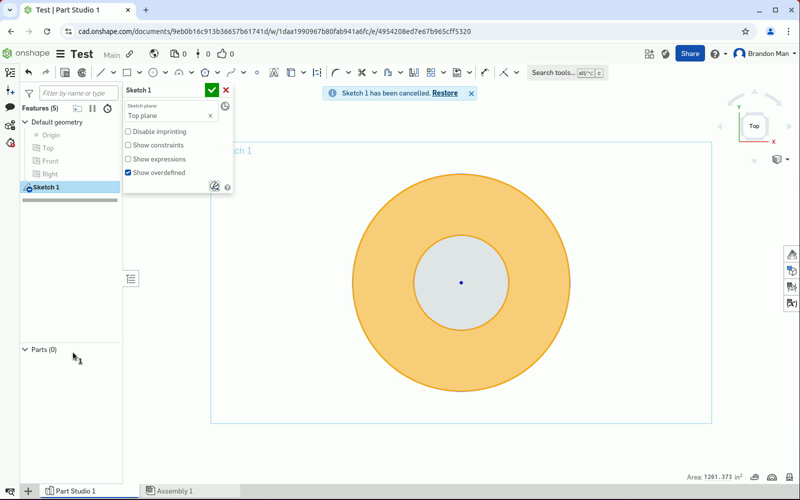
key(shift+y)
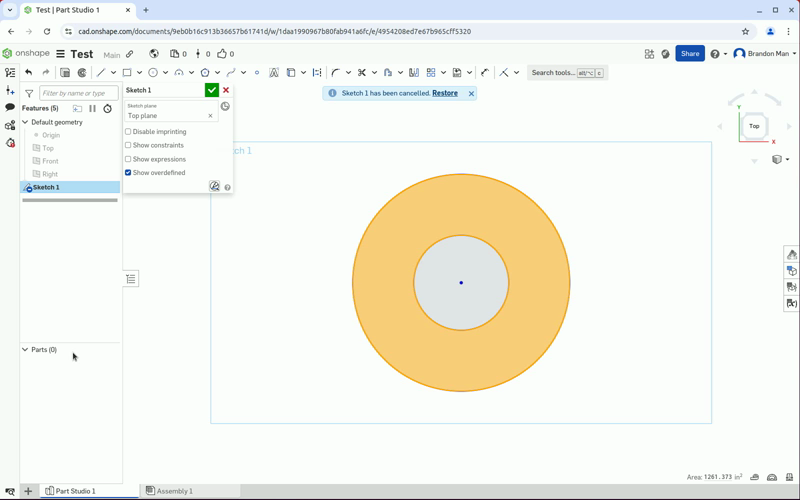
key(shift+e)
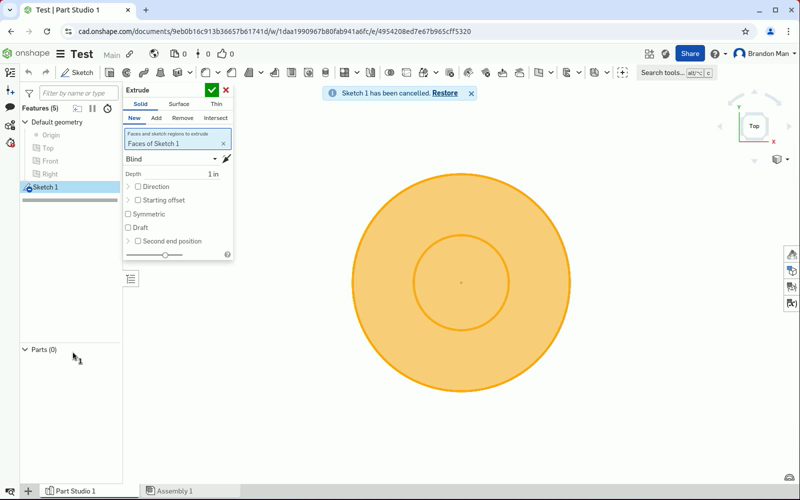
mouse_move(143, 106)
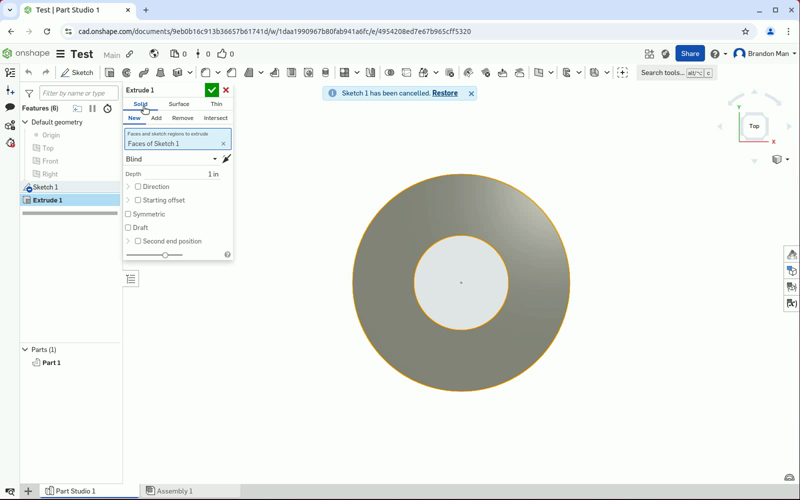
click(143, 106)
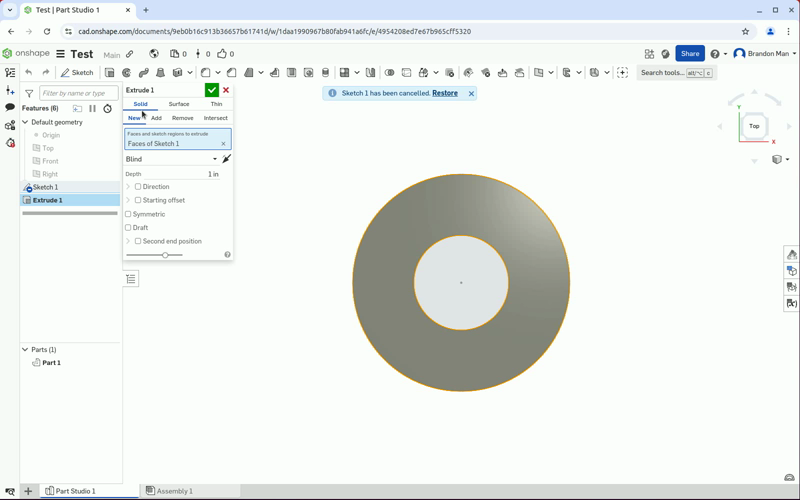
mouse_move(137, 120)
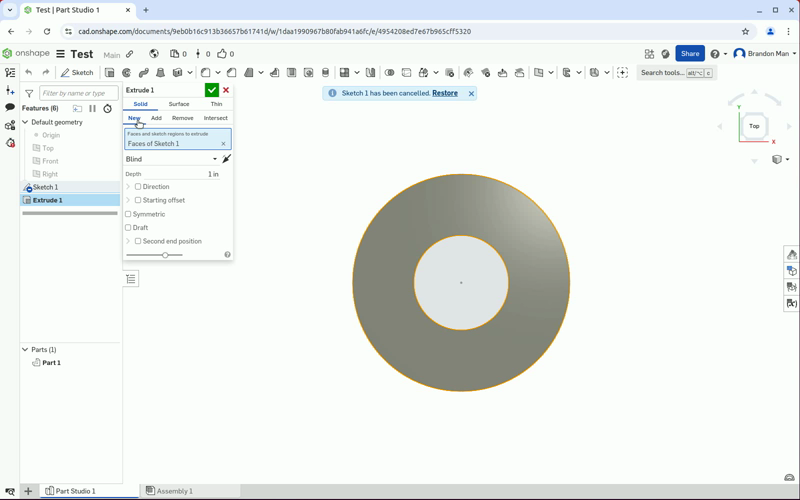
click(137, 120)
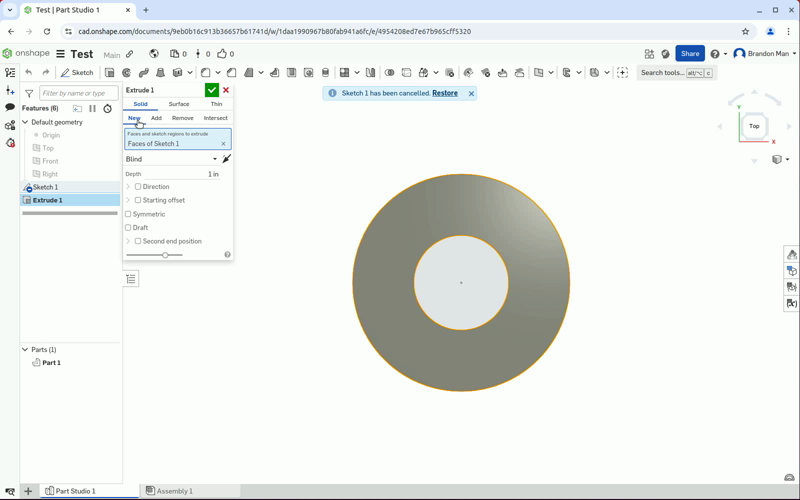
key(tab, 4)
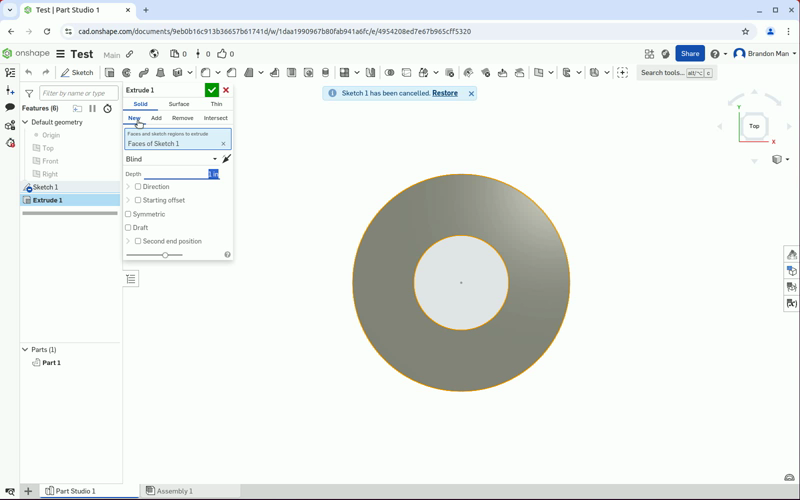
text(3.851)
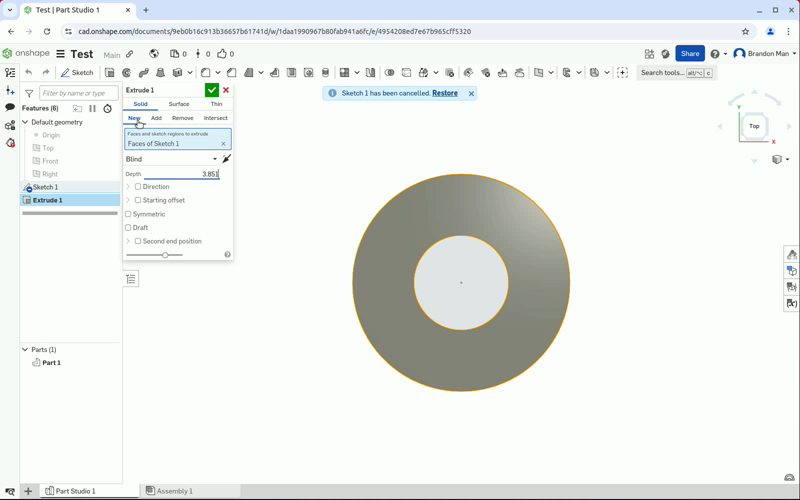
key(enter)
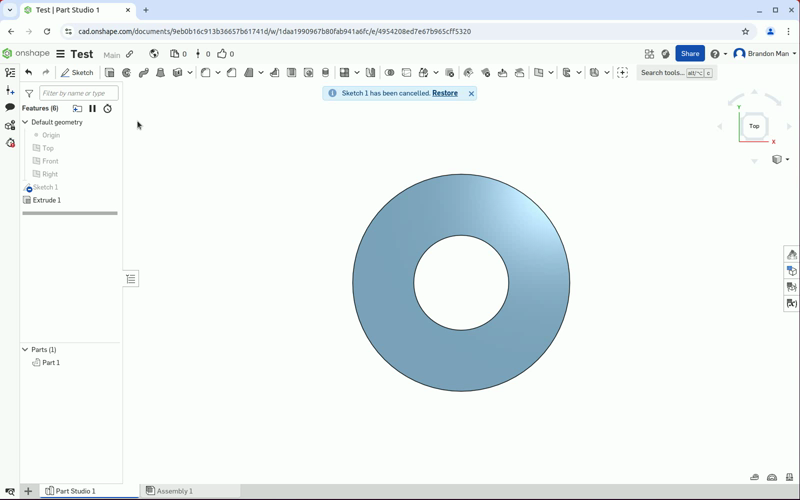
key(shift+h)
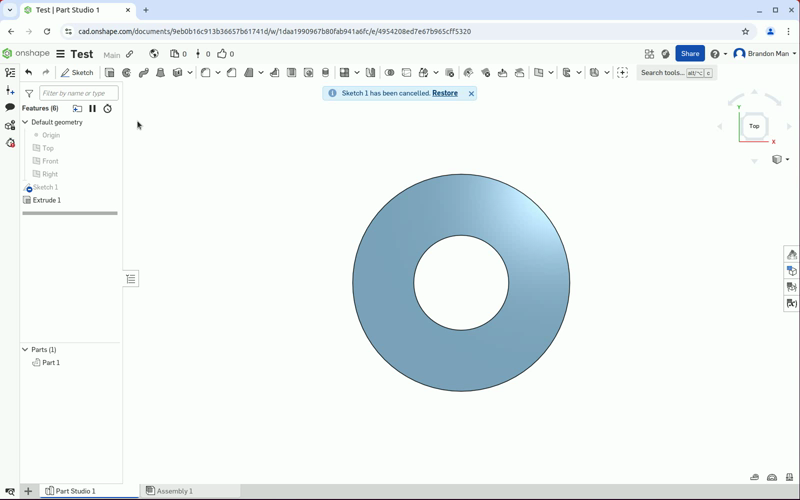
key(shift+h)
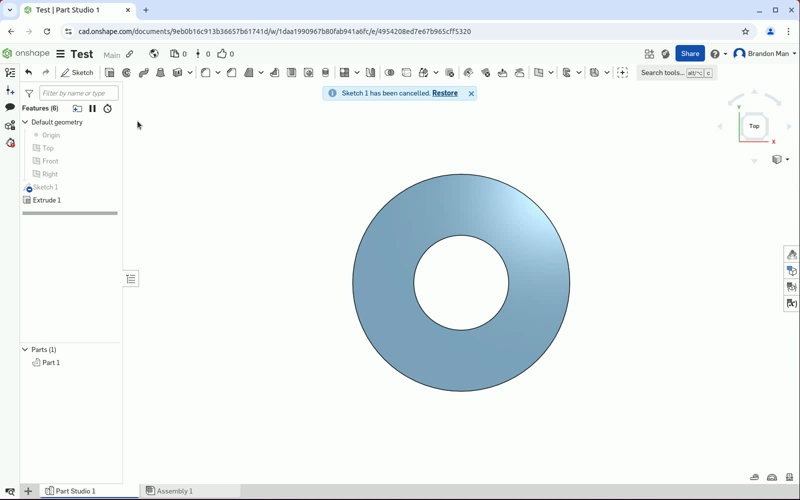
mouse_move(73, 189)
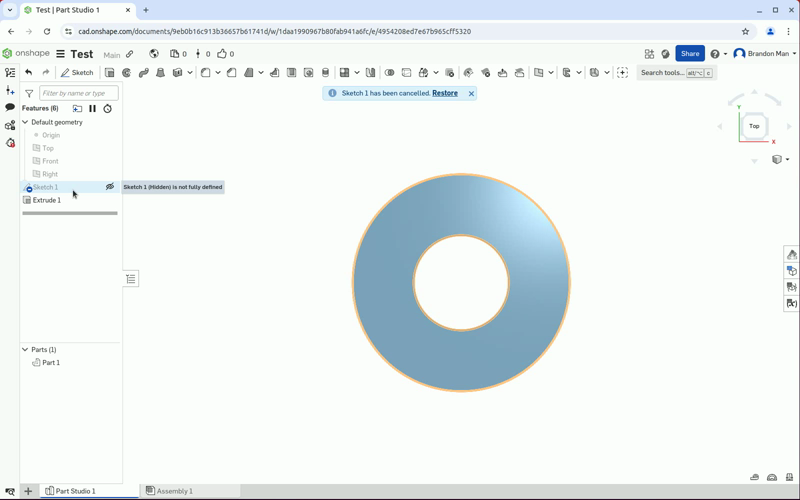
click(73, 189)
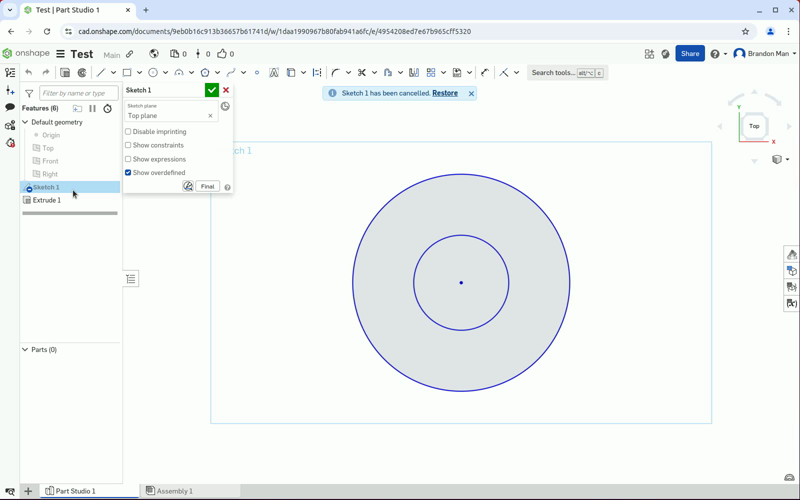
mouse_move(229, 92)
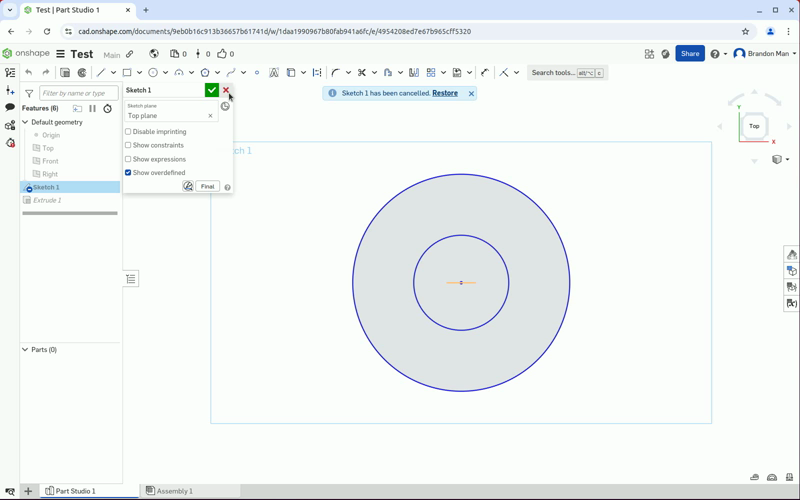
click(229, 92)
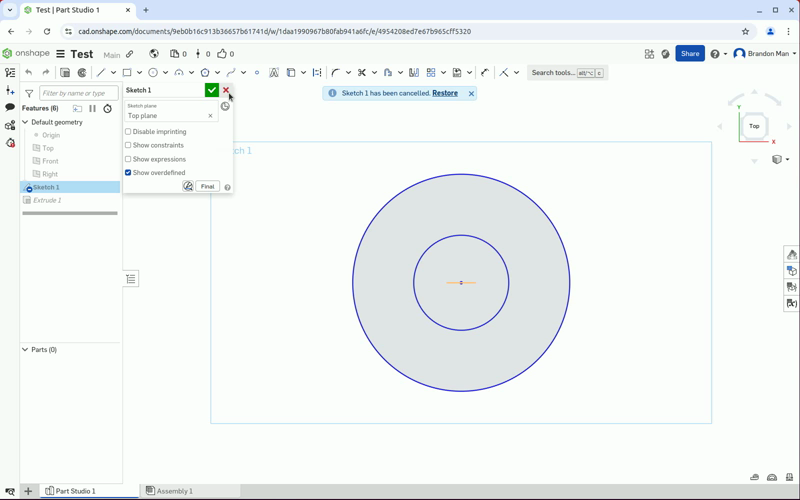
key(shift+s)
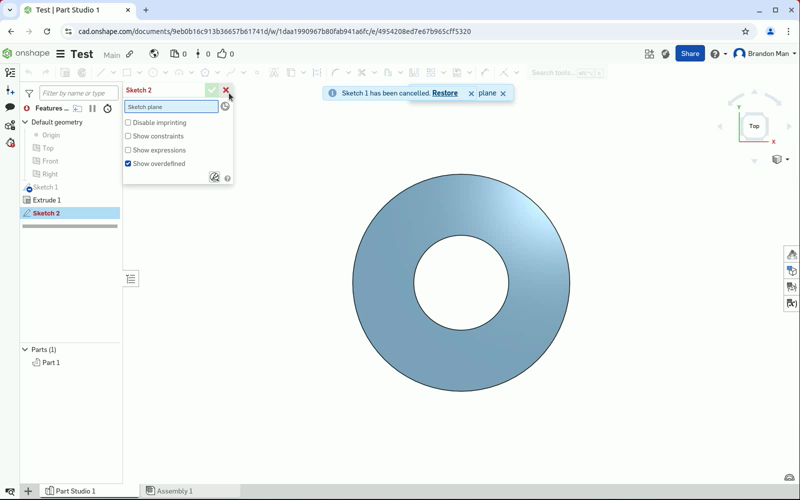
mouse_move(73, 150)
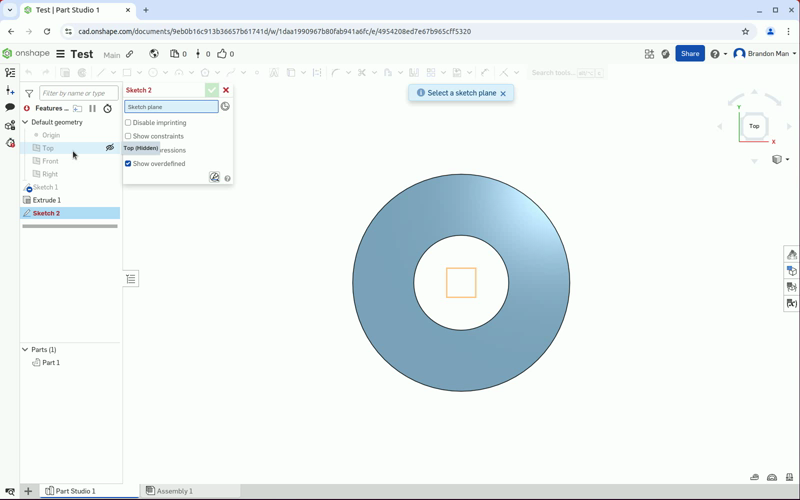
click(73, 150)
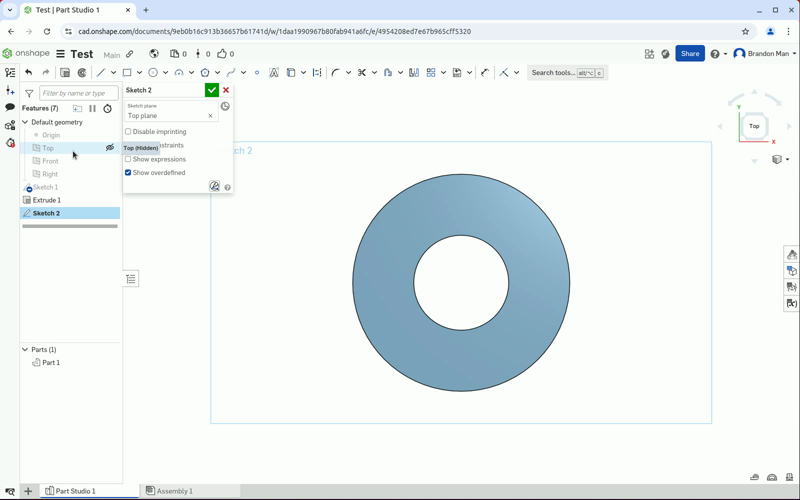
mouse_move(73, 352)
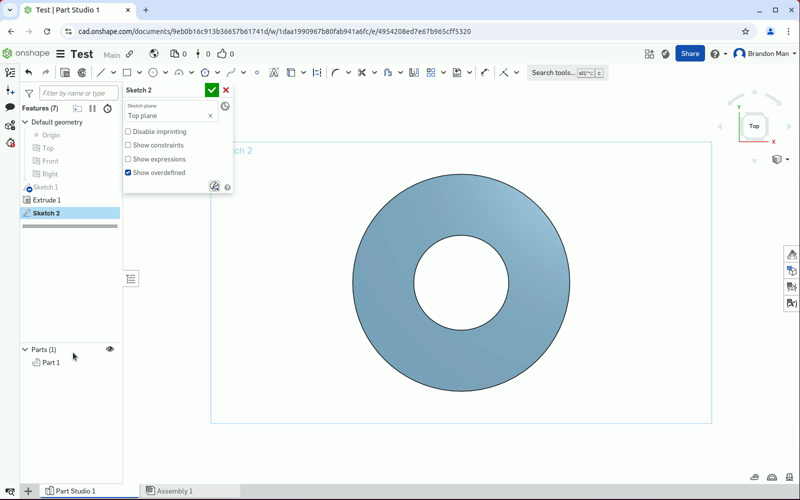
key(y)
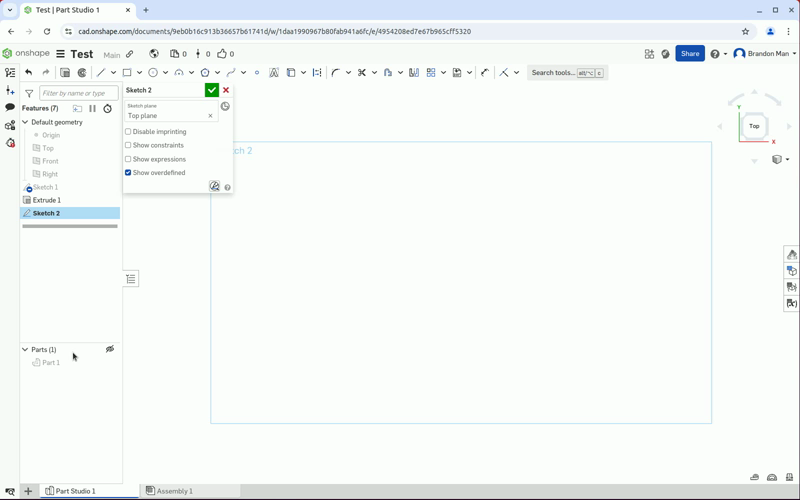
key(c)
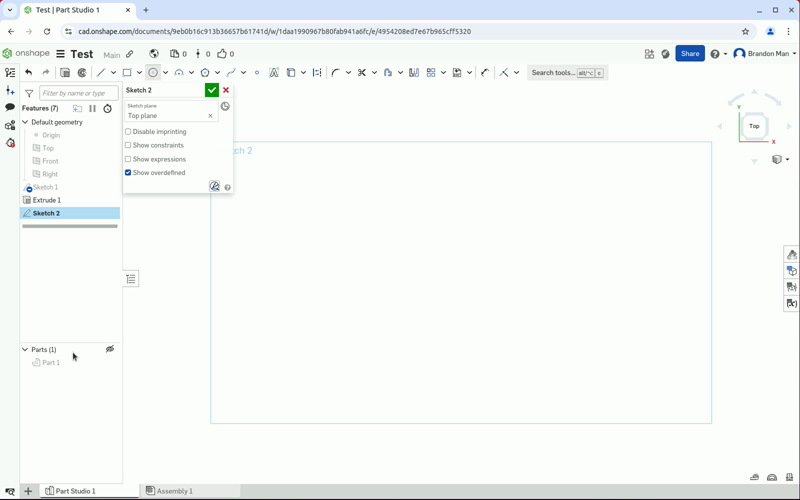
key_down(shift)
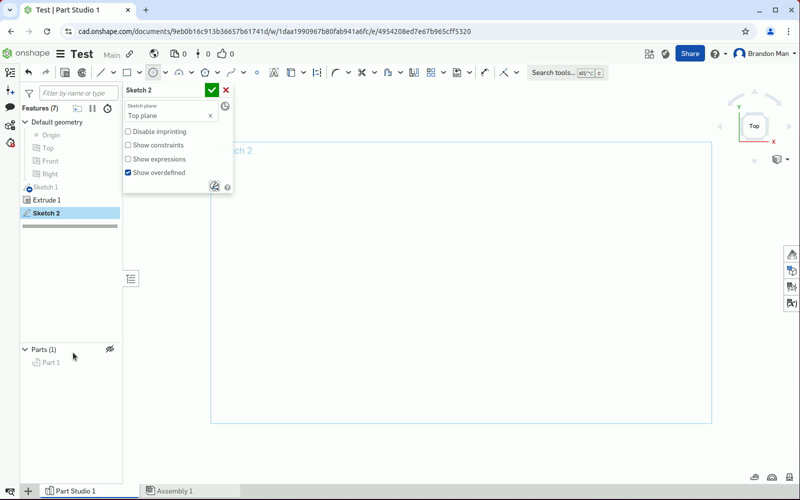
mouse_move(461, 282)
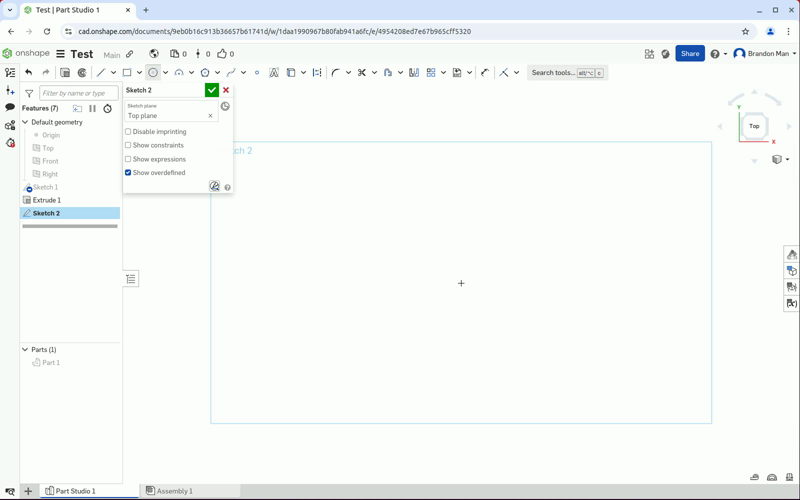
click(461, 282)
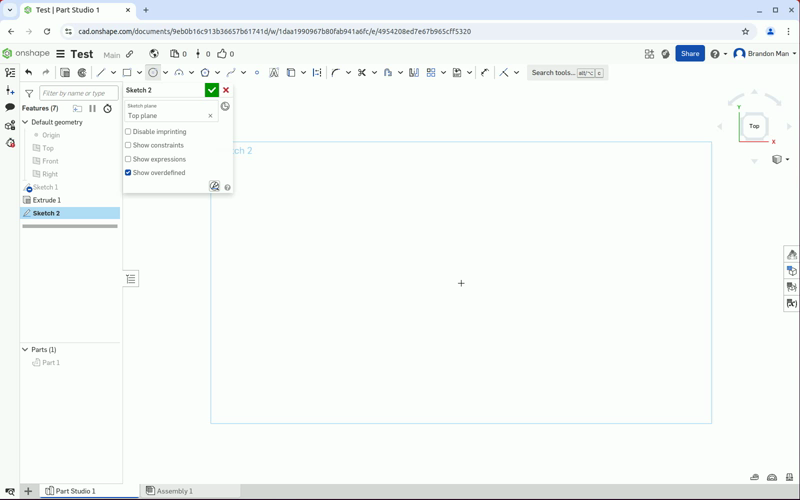
key_up(shift)
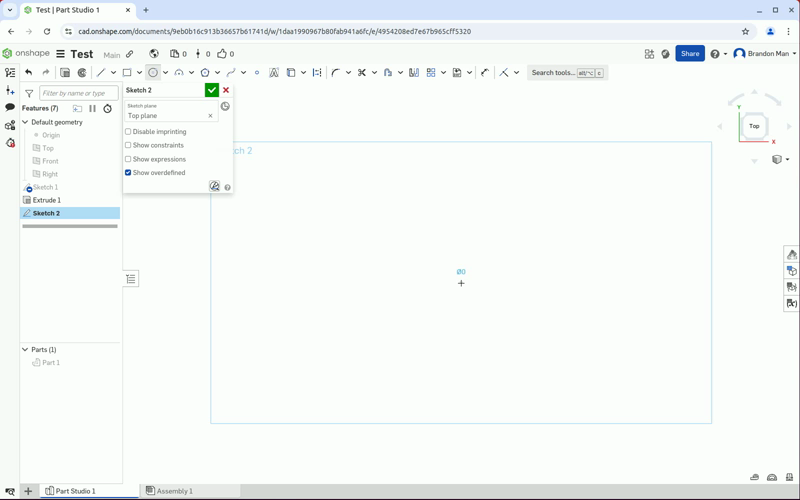
mouse_move(508, 282)
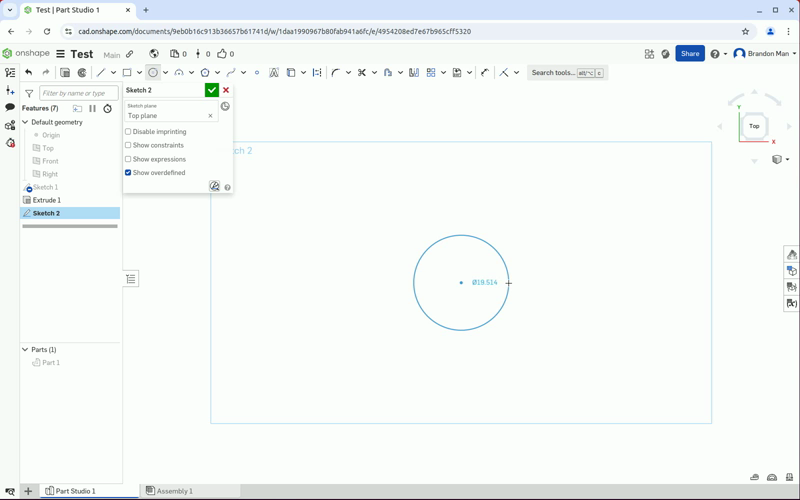
click(508, 282)
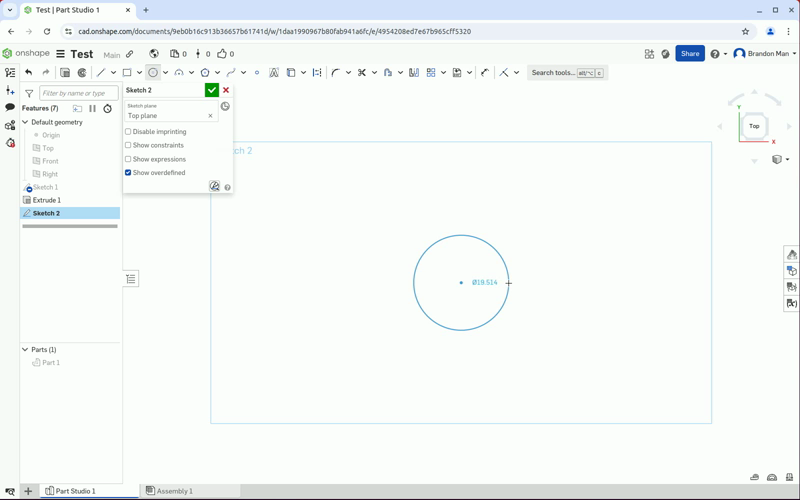
key(esc)
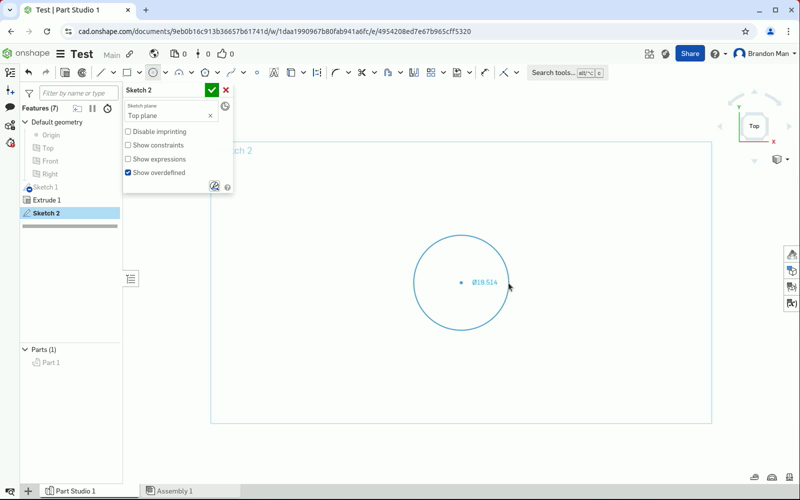
key(c)
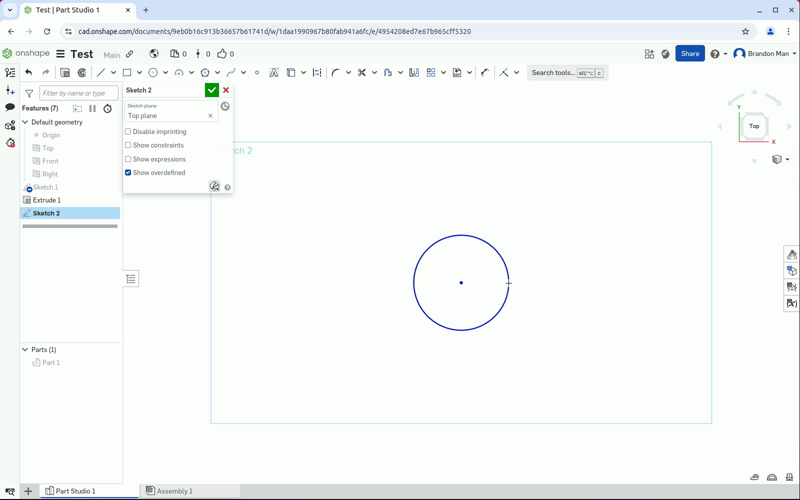
key_down(shift)
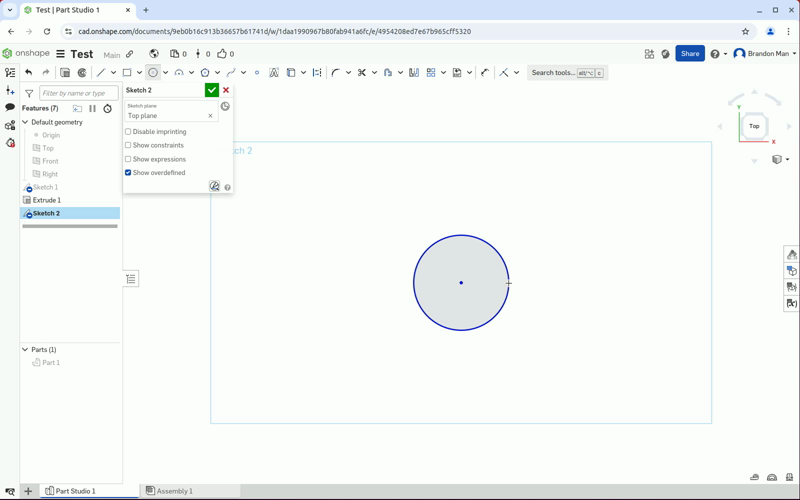
mouse_move(461, 282)
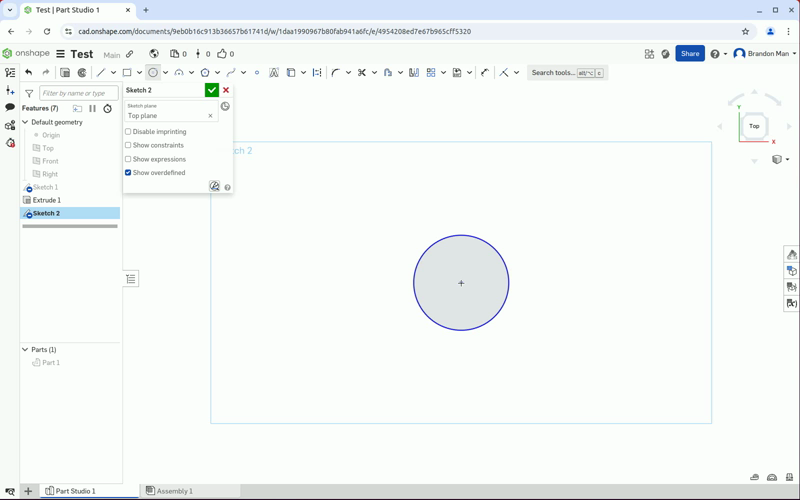
click(461, 282)
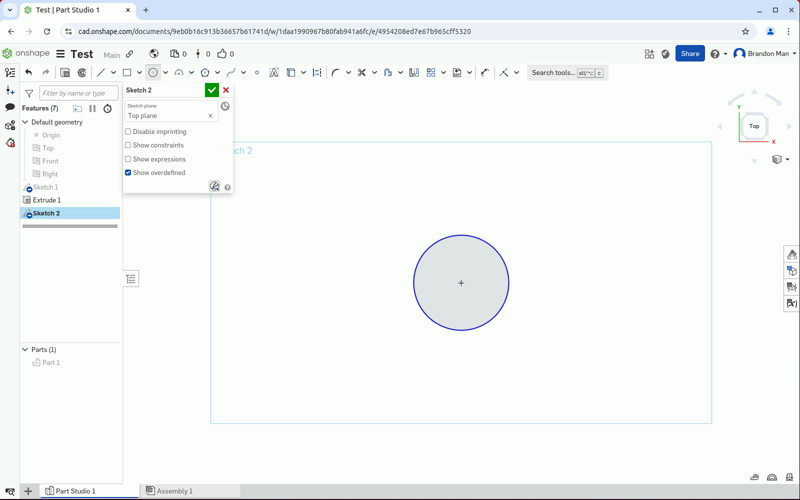
key_up(shift)
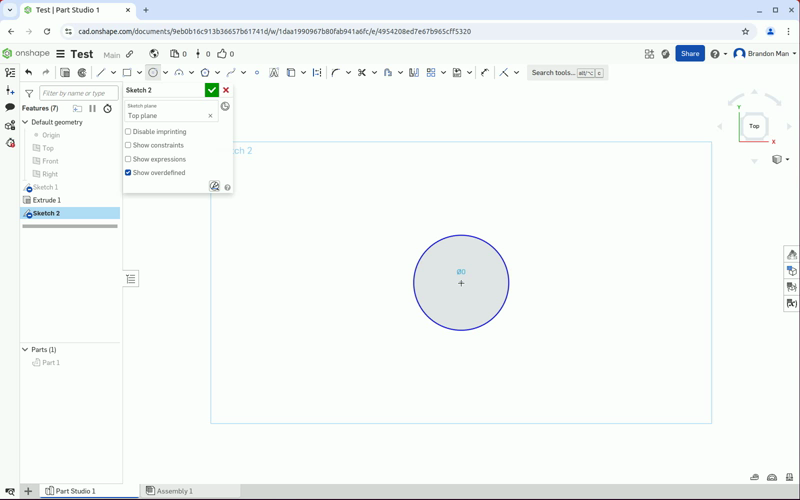
mouse_move(498, 282)
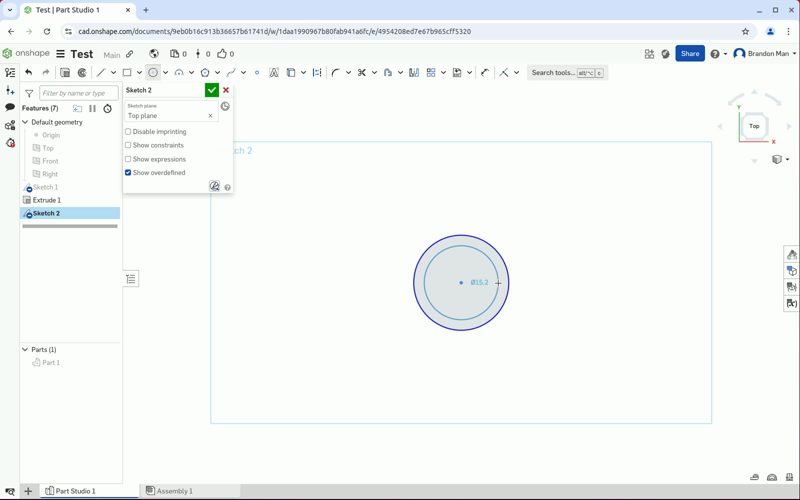
click(498, 282)
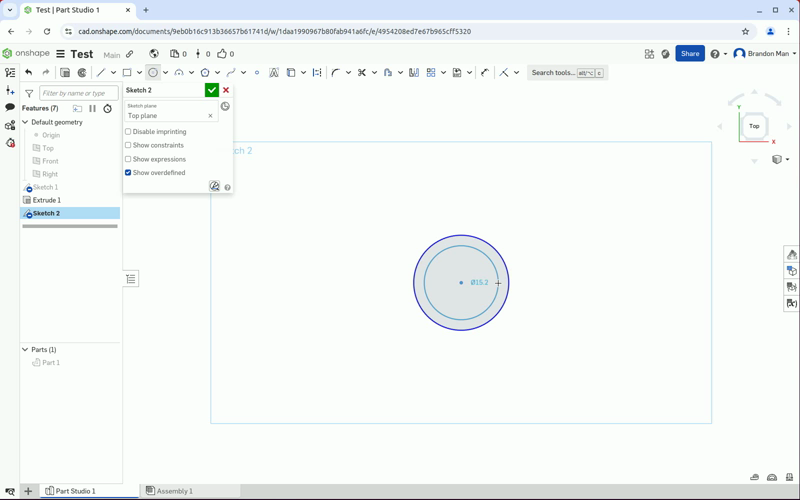
key(esc)
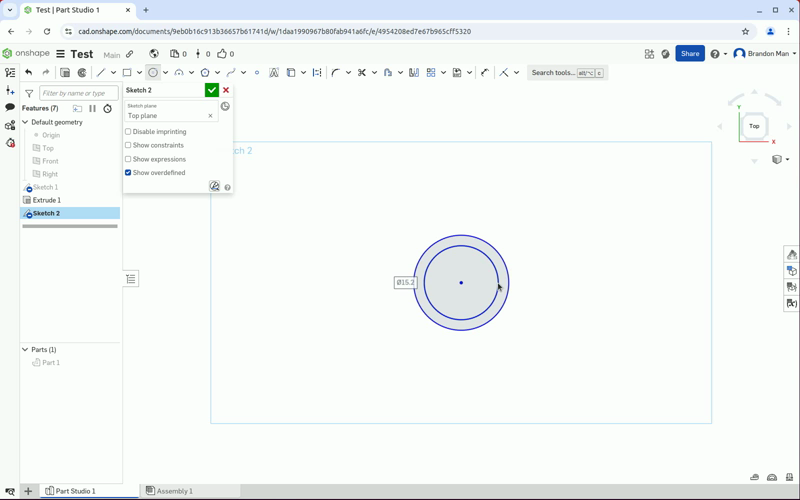
mouse_move(469, 238)
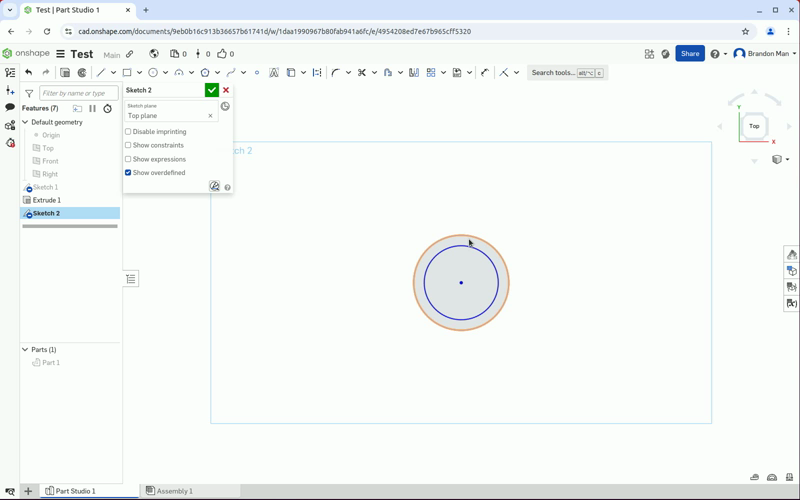
click(469, 238)
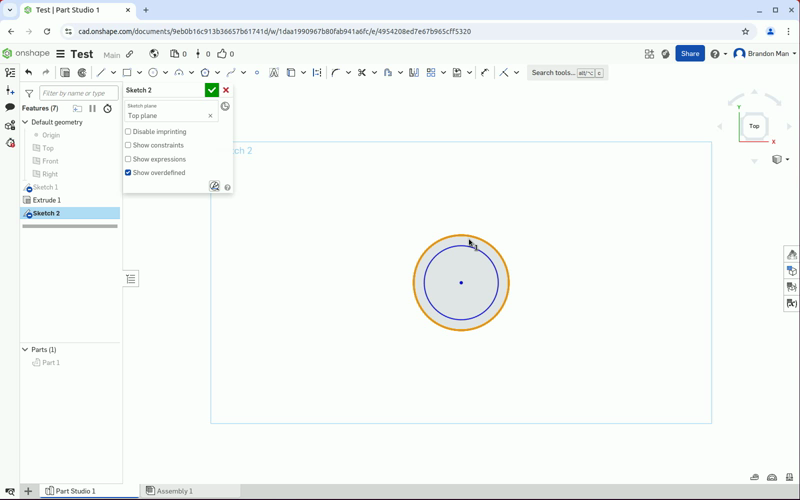
mouse_move(73, 352)
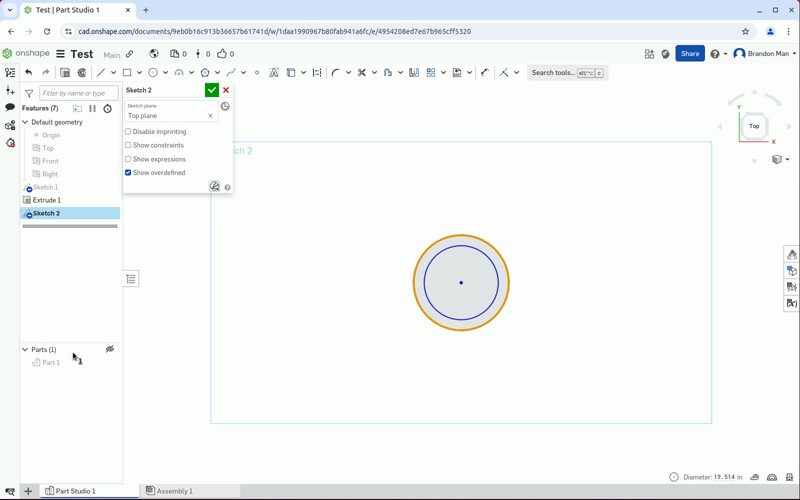
key(shift+y)
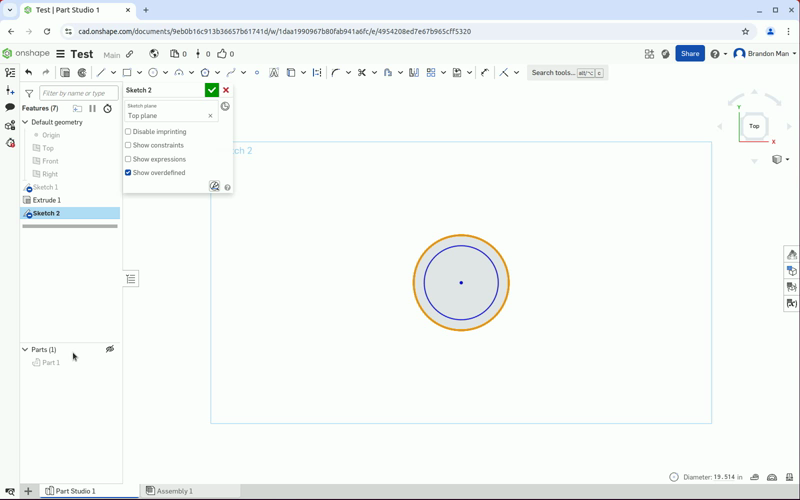
key(shift+e)
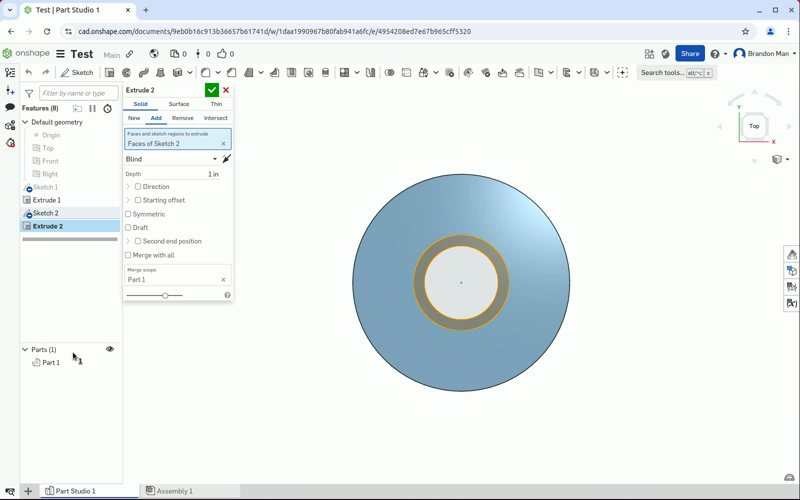
mouse_move(143, 106)
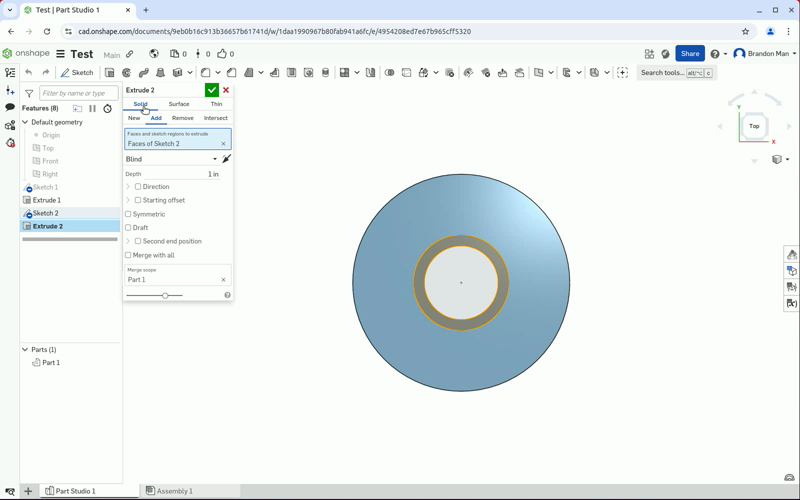
click(143, 106)
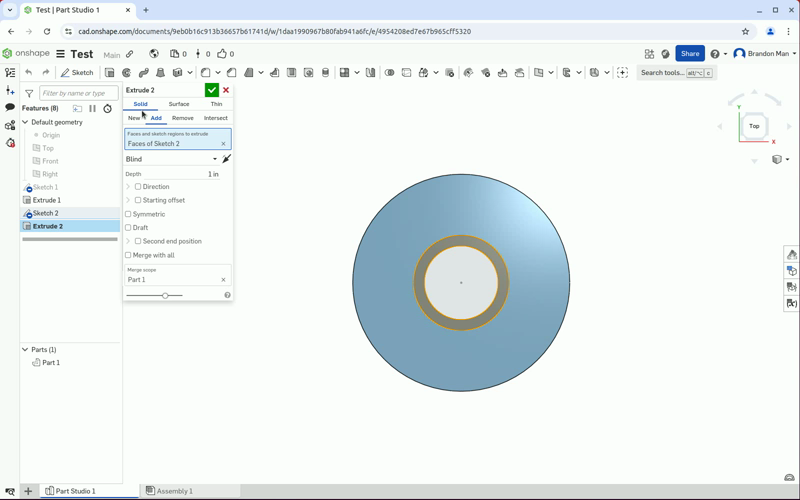
mouse_move(137, 120)
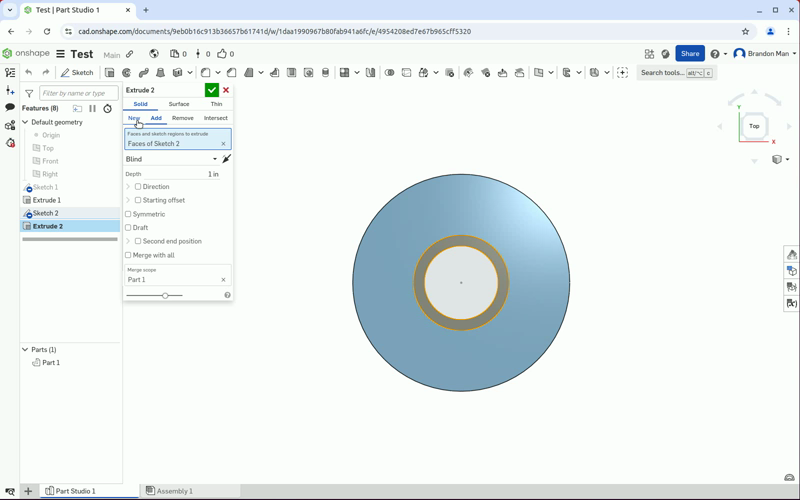
click(137, 120)
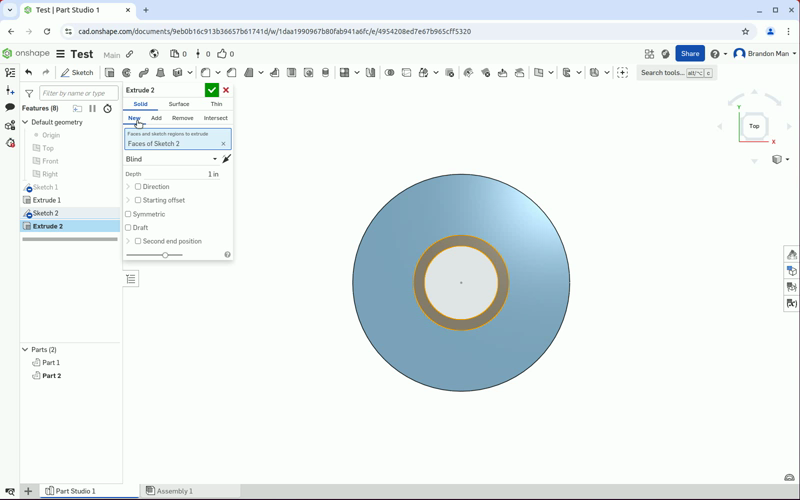
key(tab, 4)
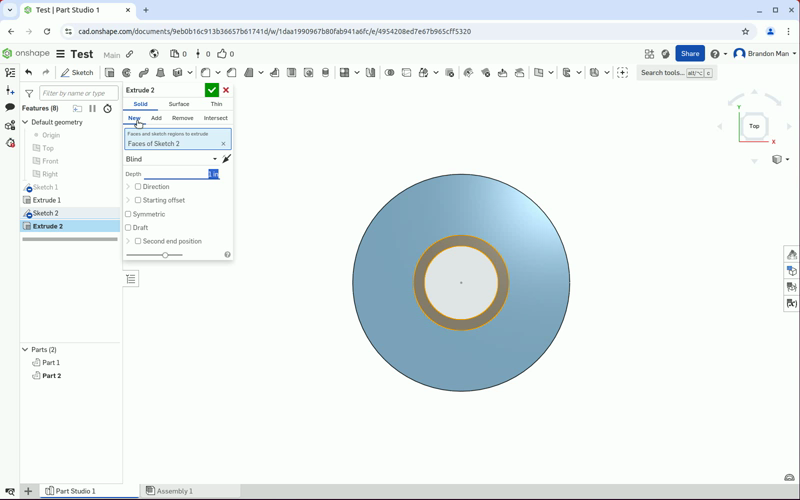
text(7.703)
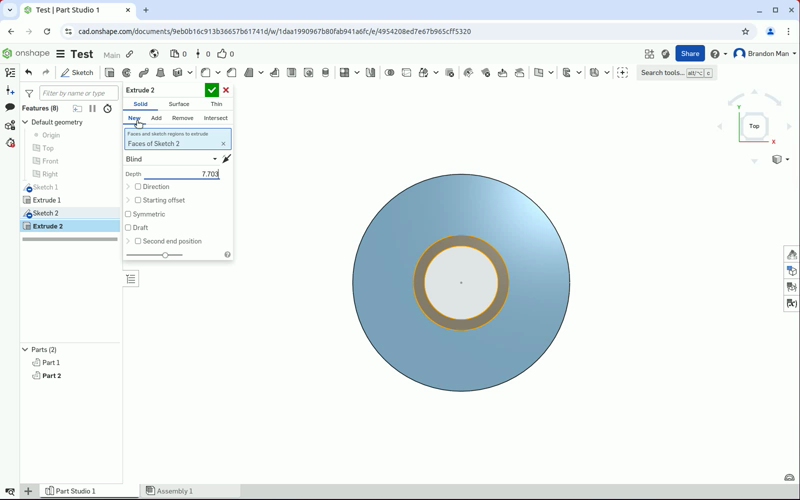
key(enter)
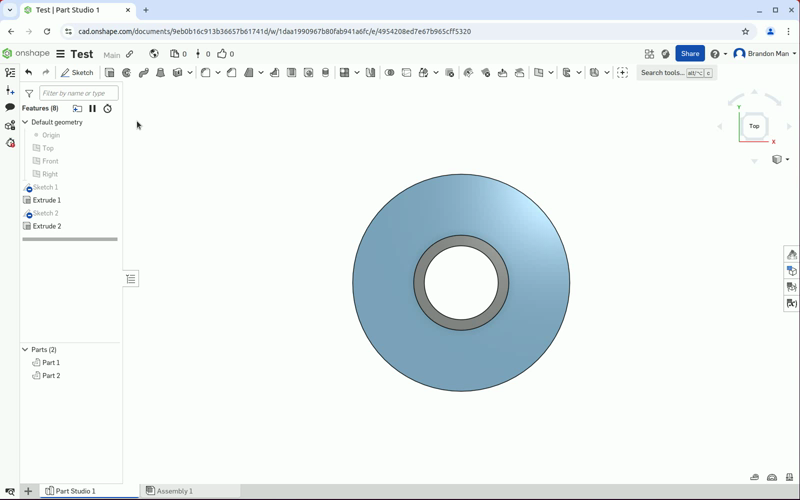
key(shift+h)
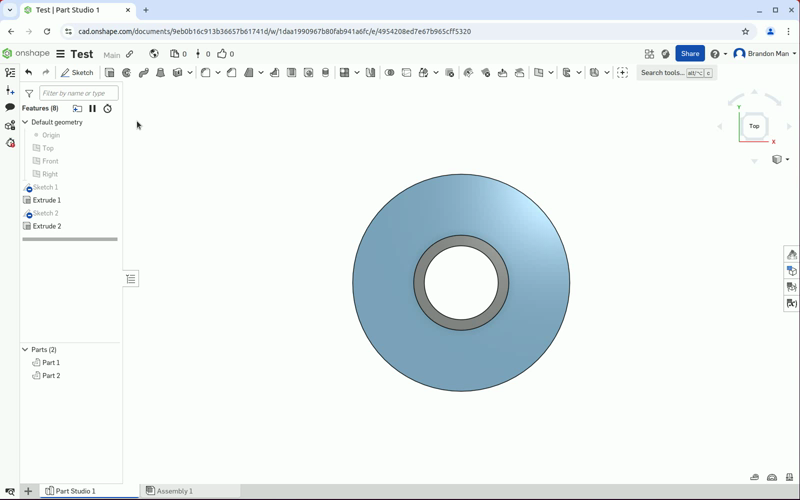
key(shift+h)
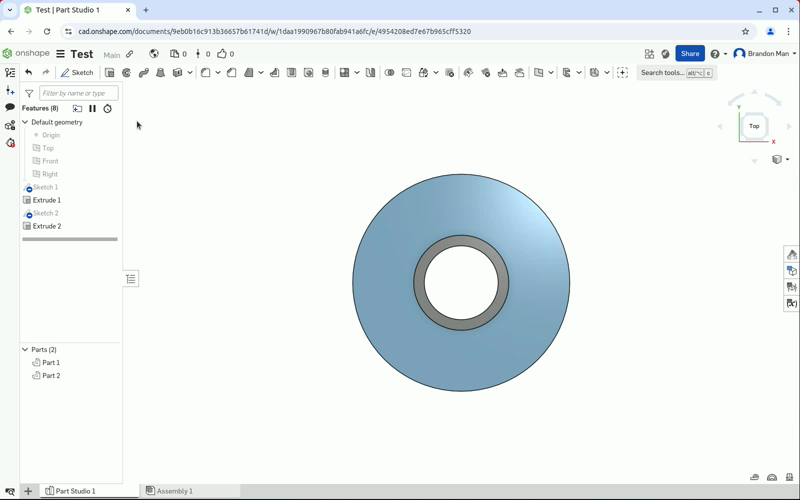
mouse_move(73, 189)
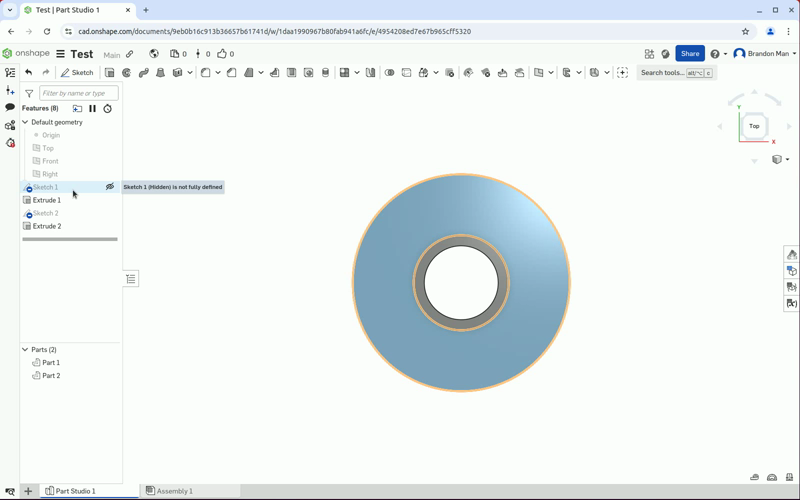
click(73, 189)
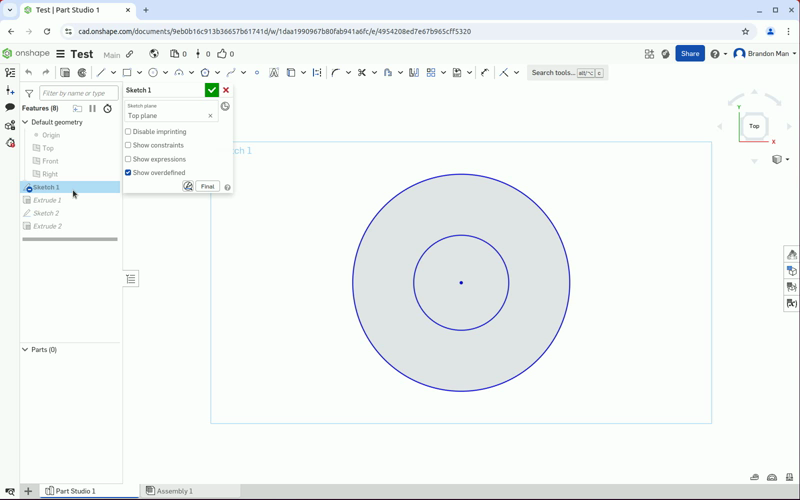
mouse_move(229, 92)
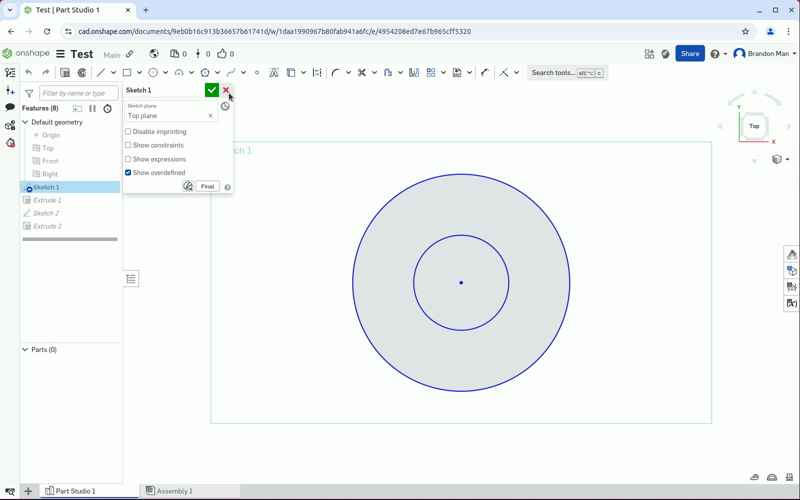
click(229, 92)
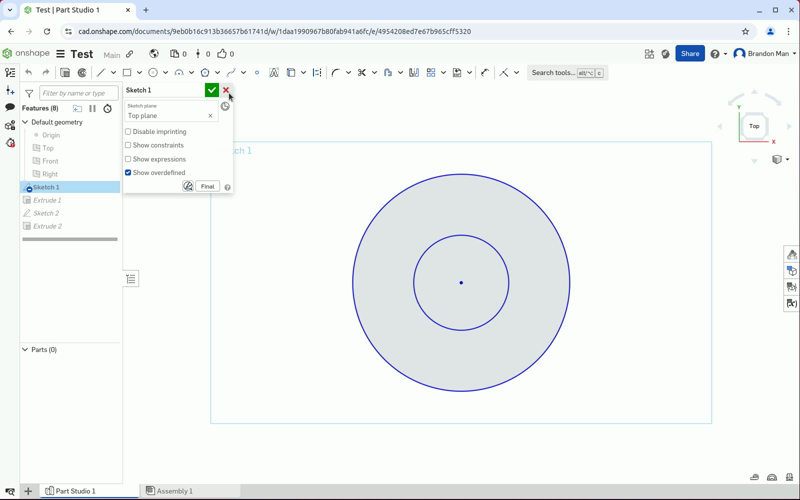
key(shift+s)
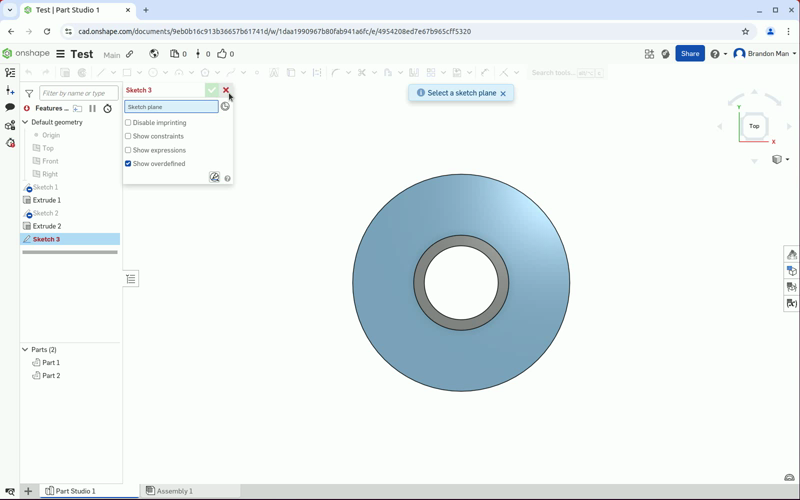
mouse_move(73, 150)
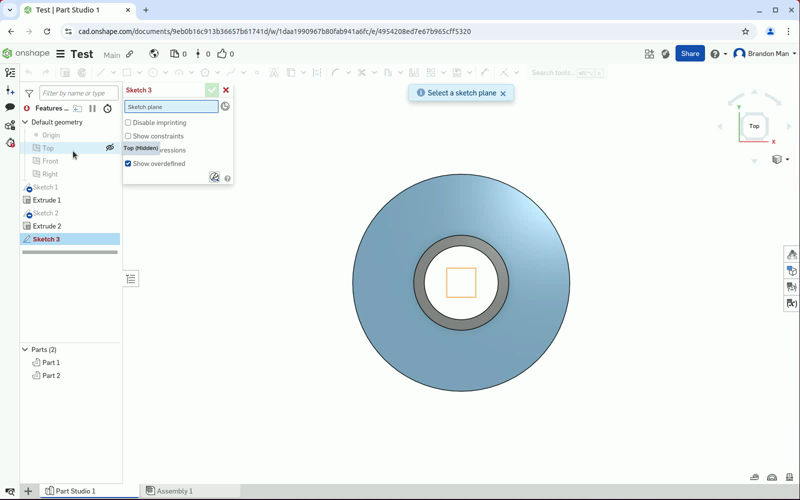
click(73, 150)
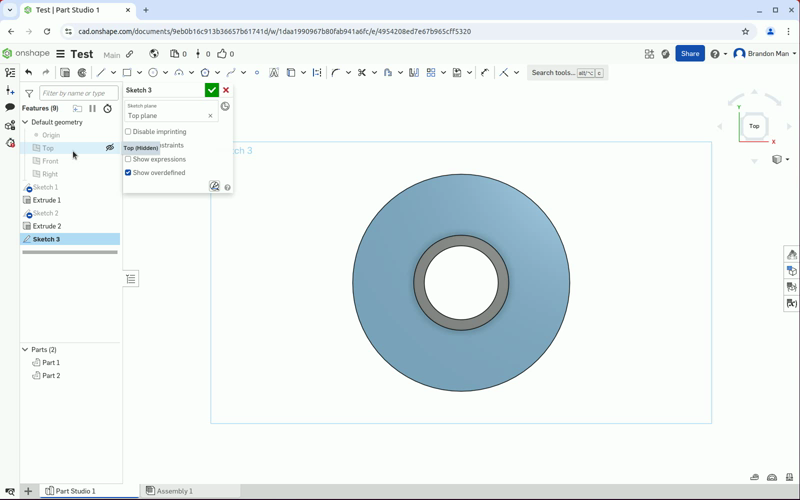
mouse_move(73, 352)
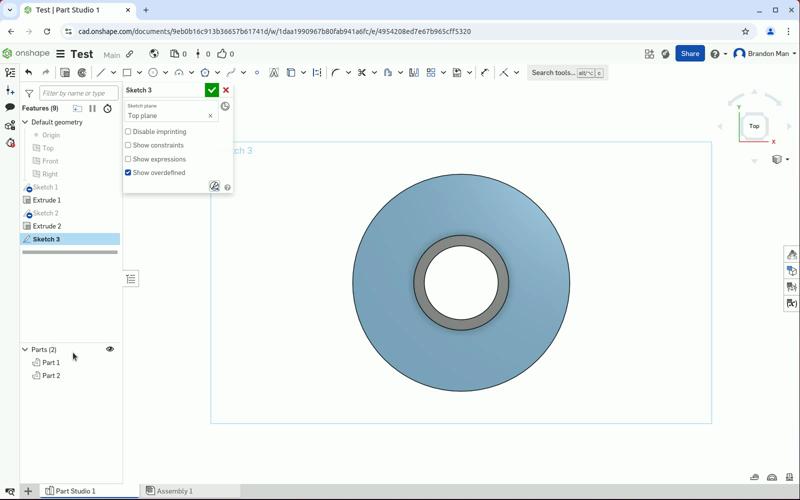
key(y)
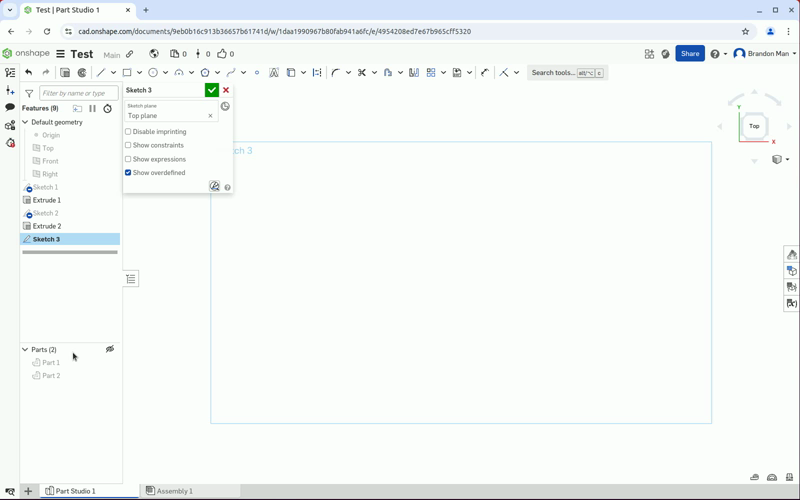
key(c)
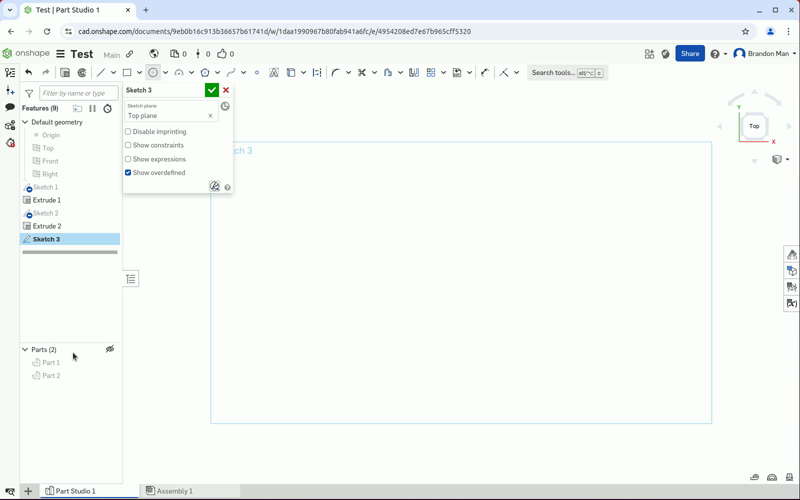
key_down(shift)
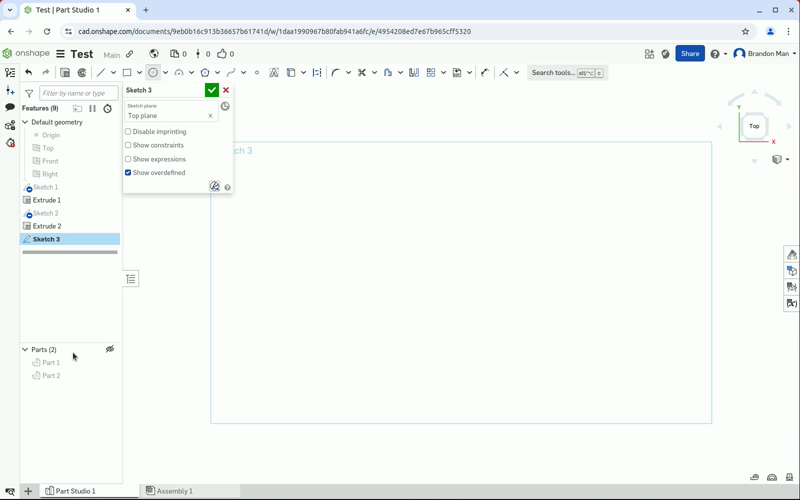
mouse_move(461, 282)
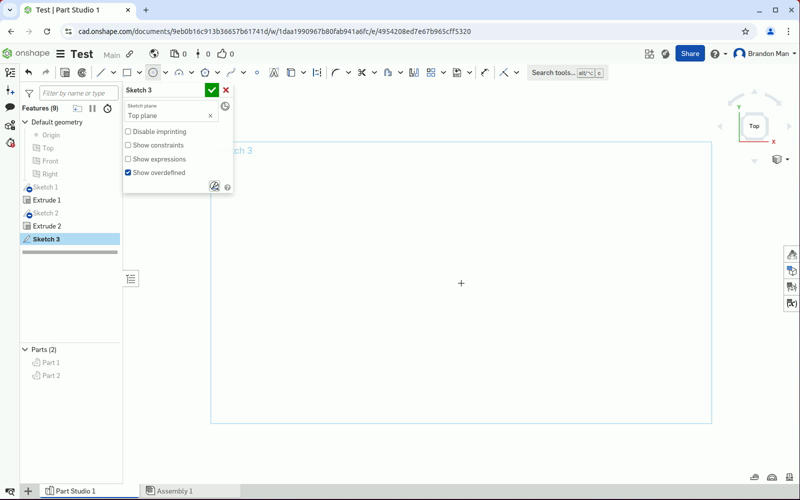
click(461, 282)
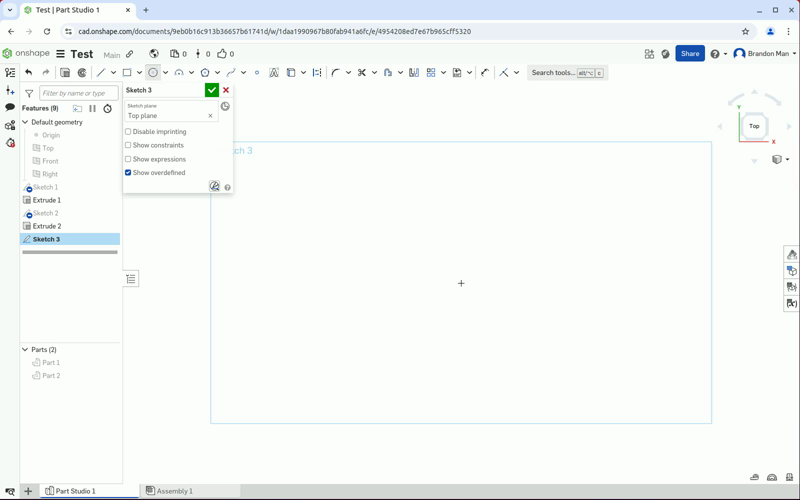
key_up(shift)
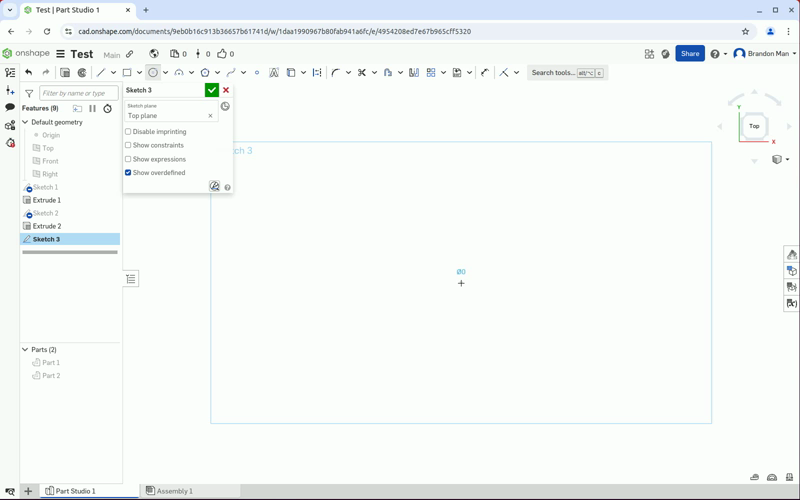
mouse_move(478, 282)
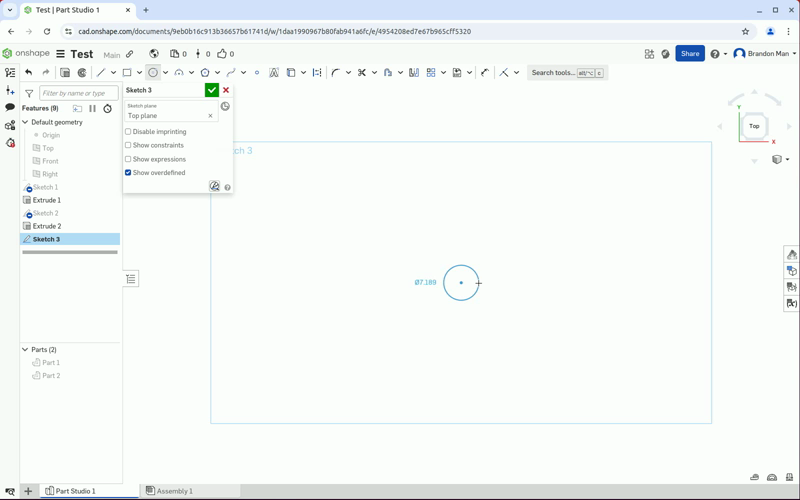
click(478, 282)
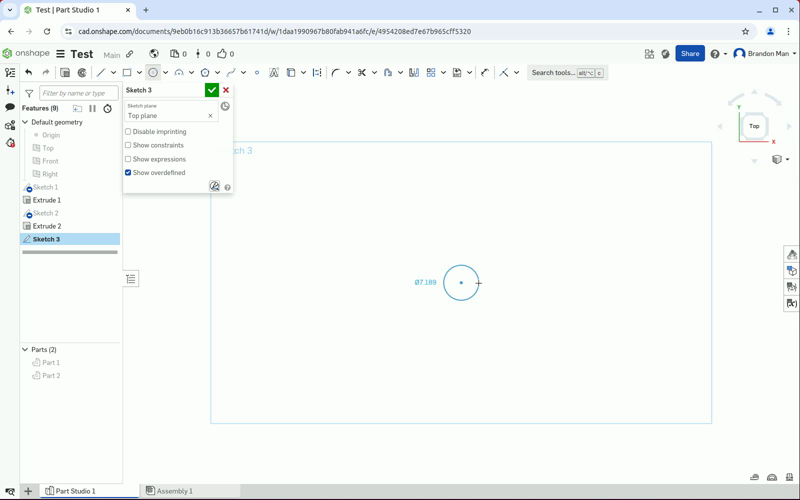
key(esc)
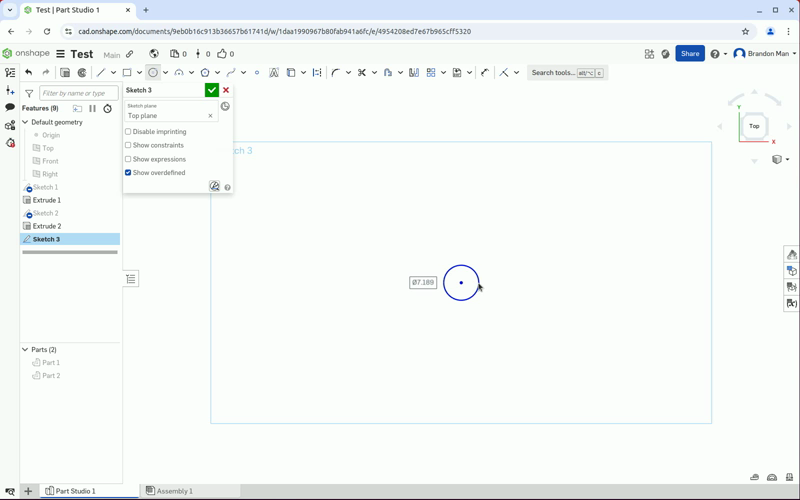
mouse_move(470, 271)
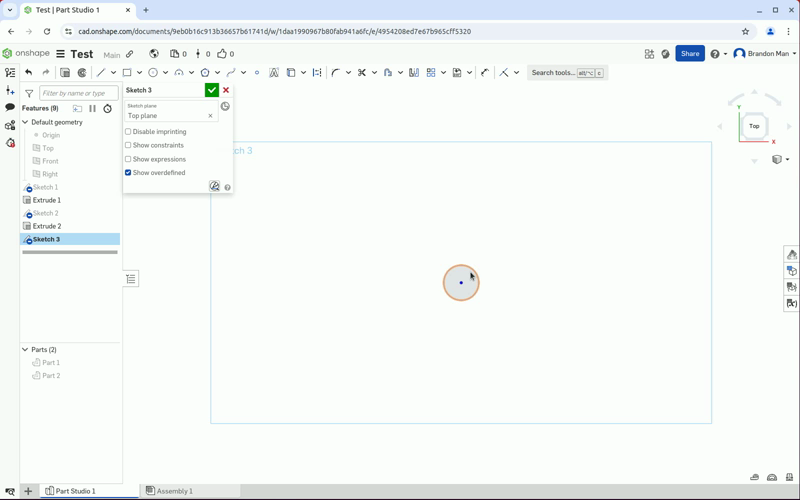
scroll(6)
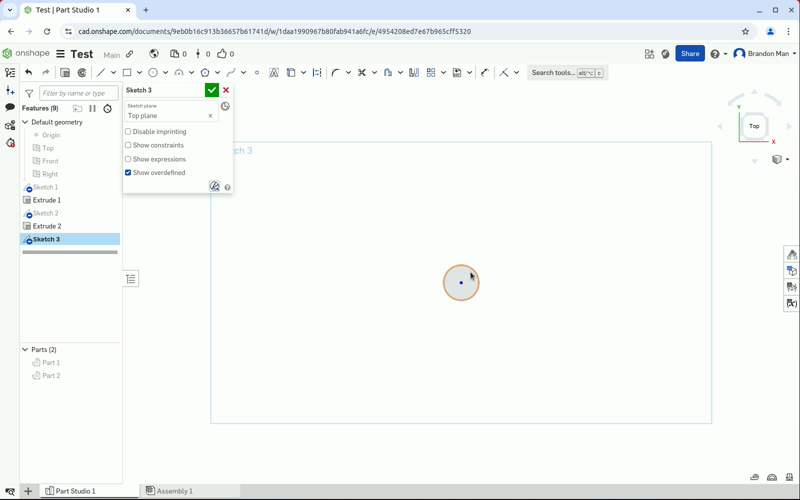
scroll(6)
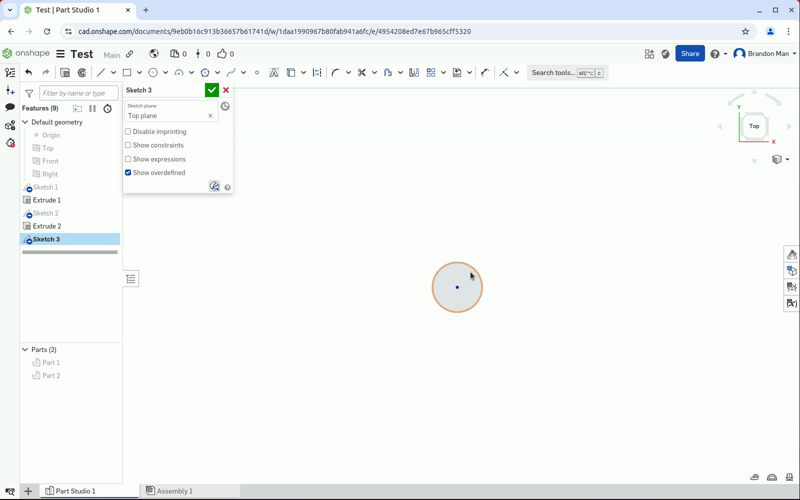
scroll(6)
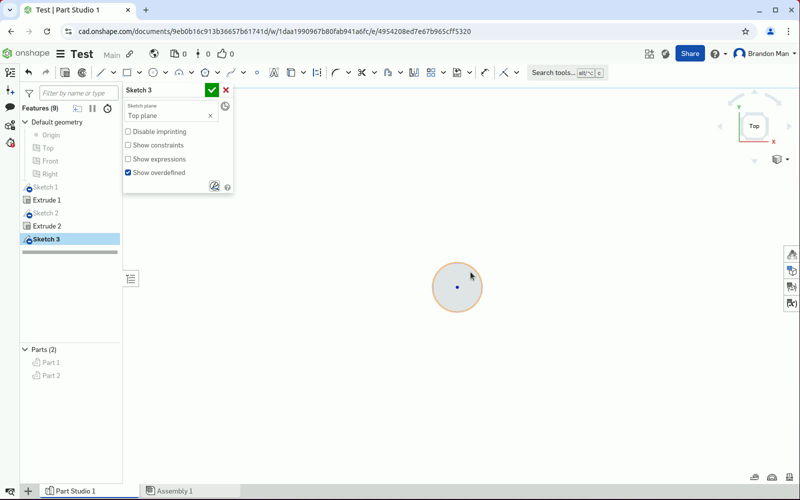
scroll(6)
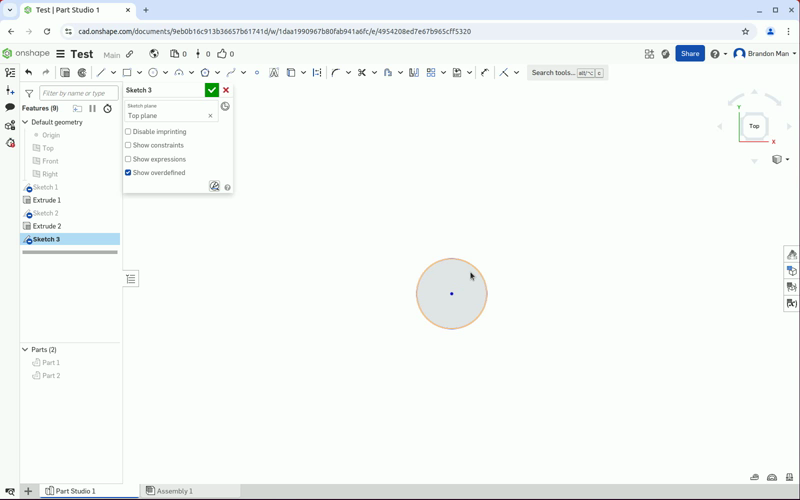
scroll(6)
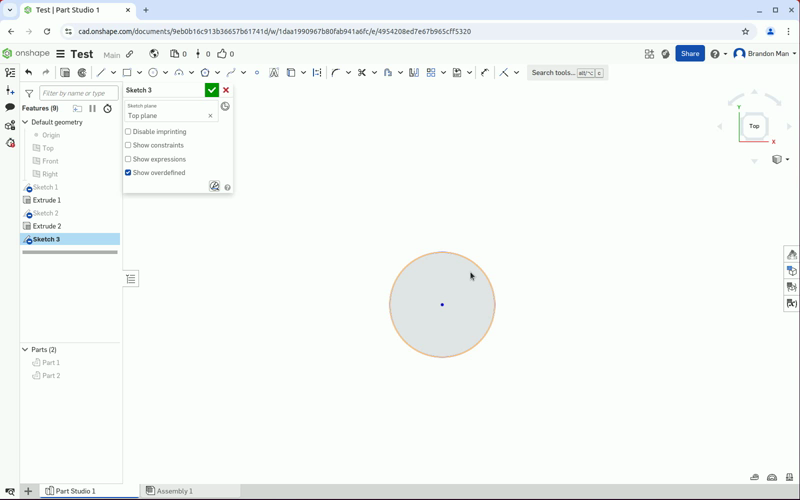
scroll(6)
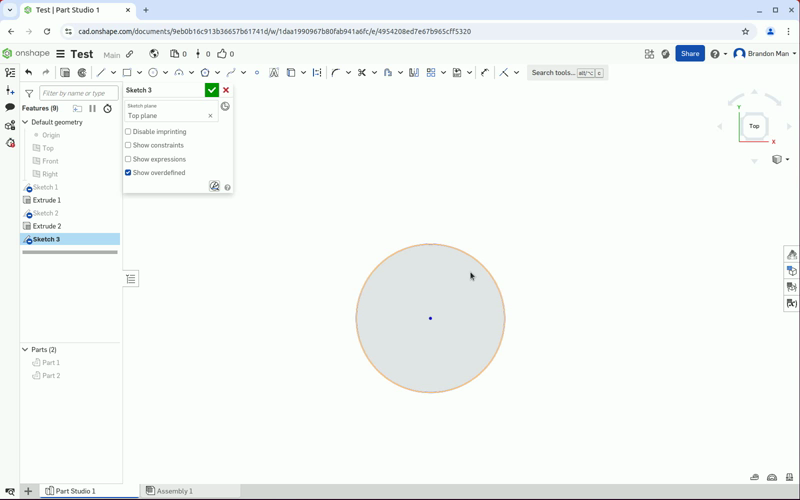
scroll(6)
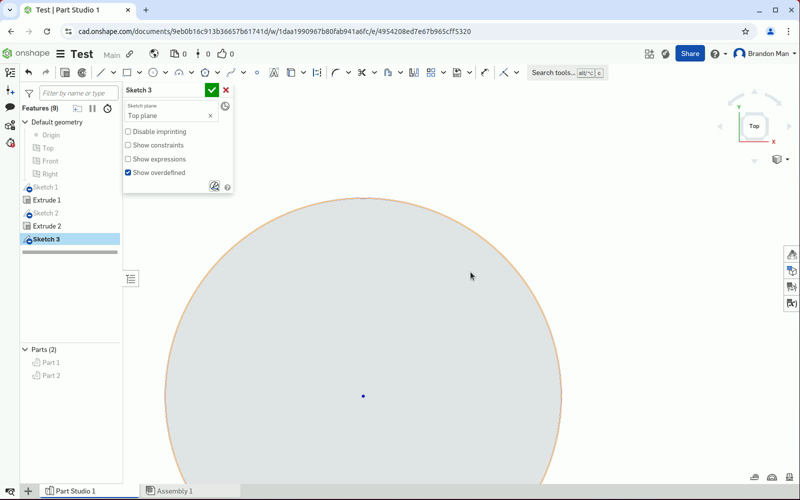
click(470, 271)
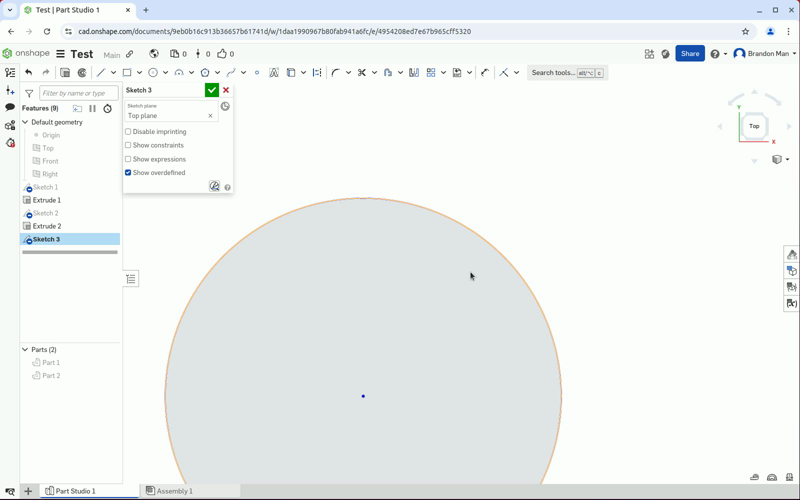
scroll(-6)
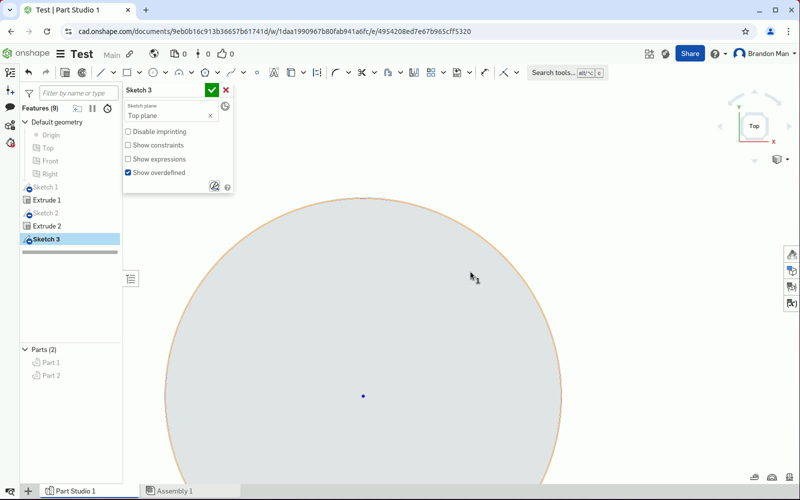
scroll(-6)
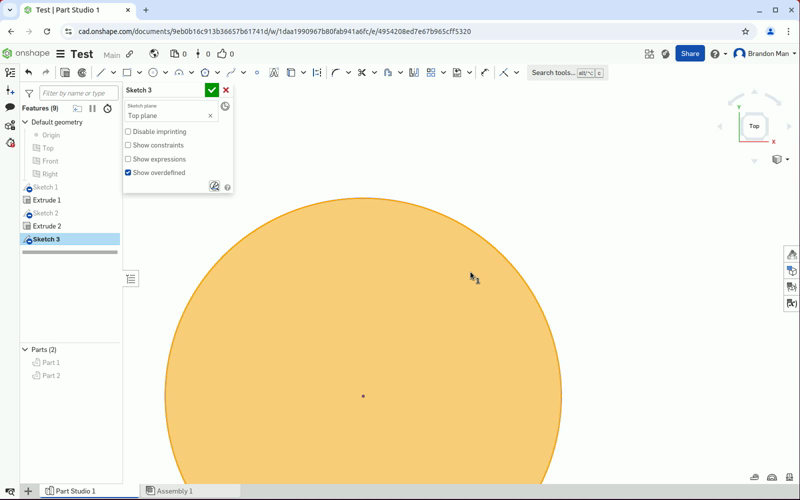
scroll(-6)
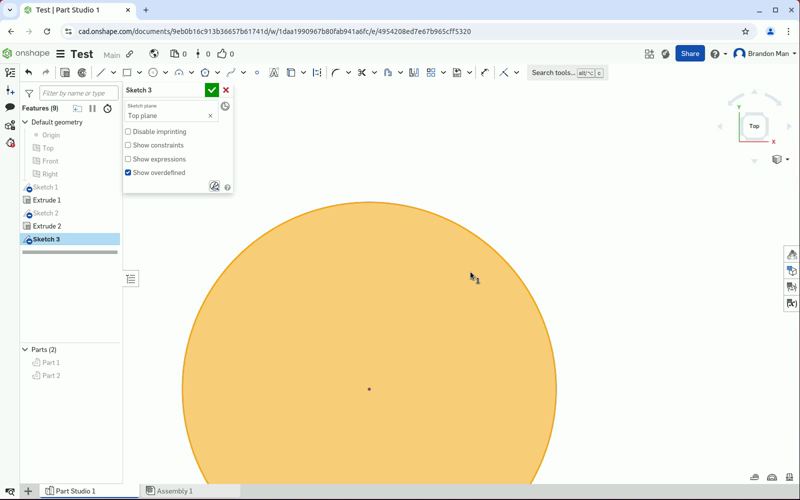
scroll(-6)
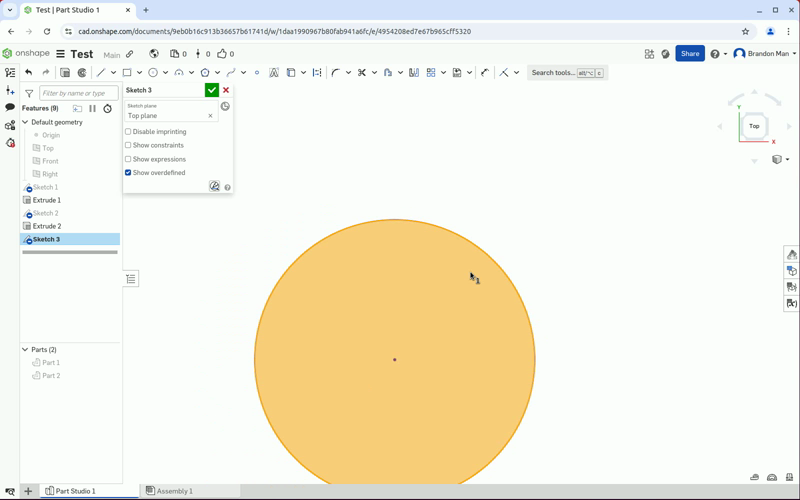
scroll(-6)
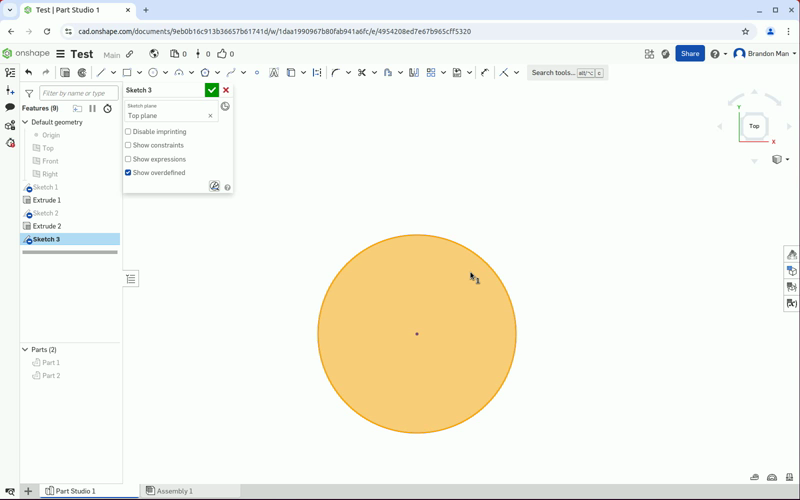
scroll(-6)
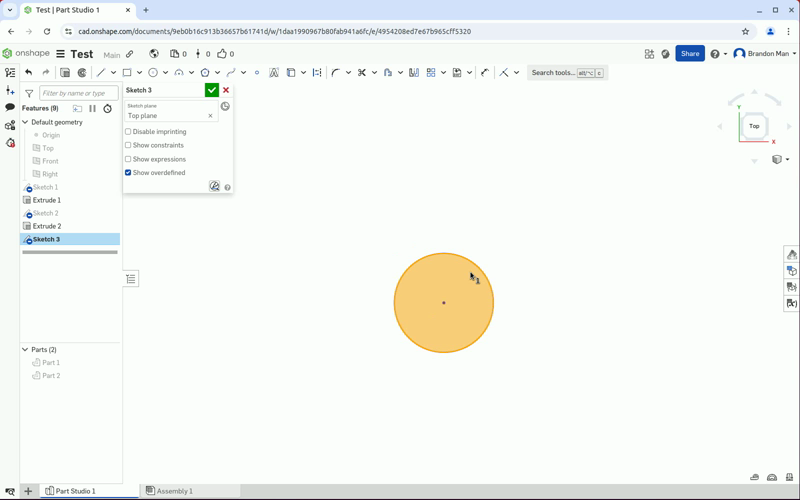
scroll(-6)
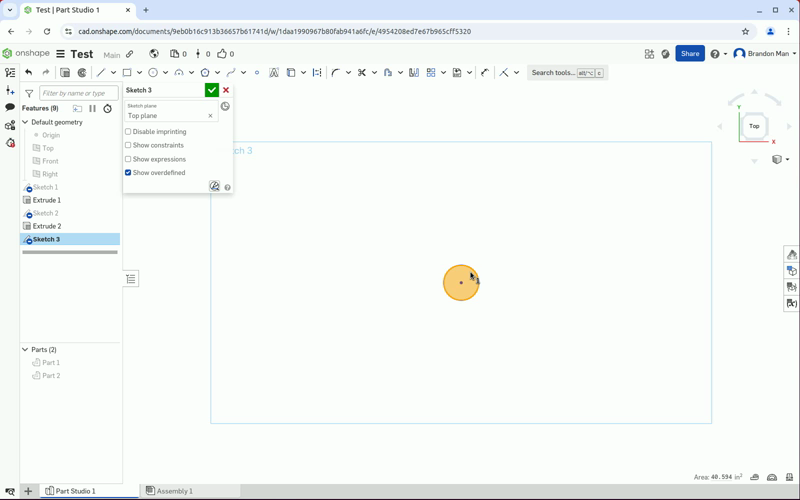
mouse_move(73, 352)
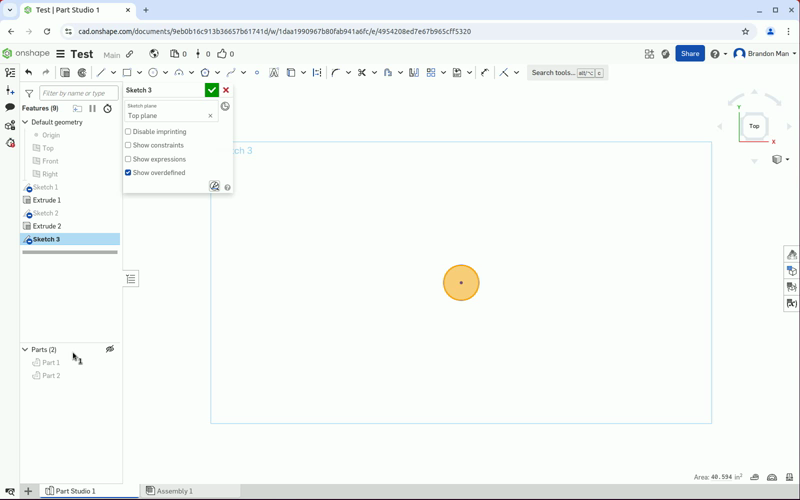
key(shift+y)
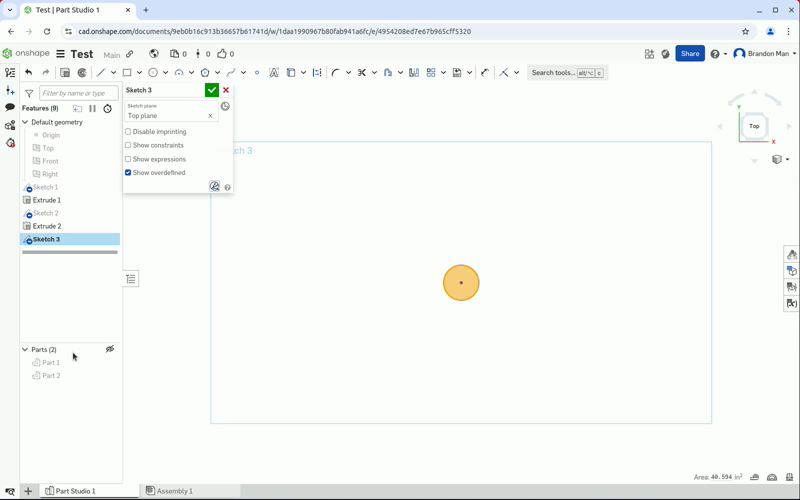
key(shift+e)
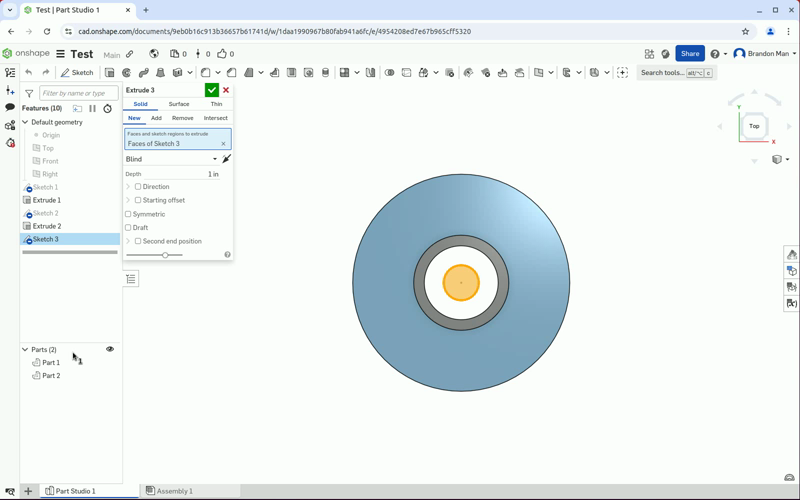
mouse_move(143, 106)
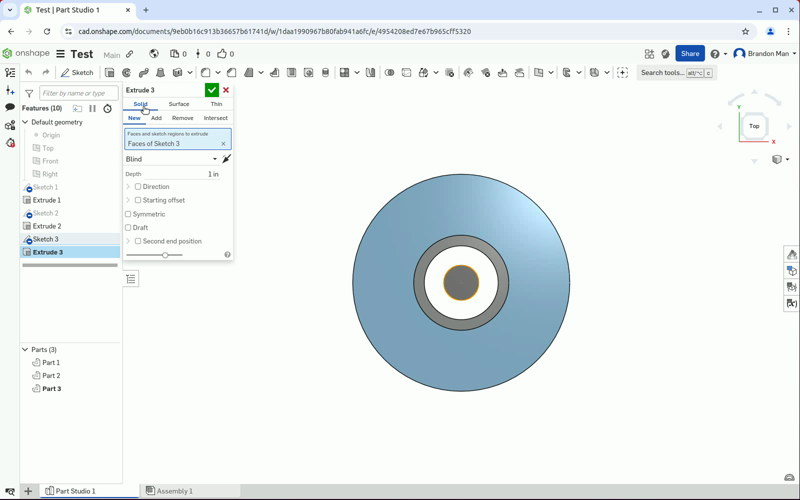
click(143, 106)
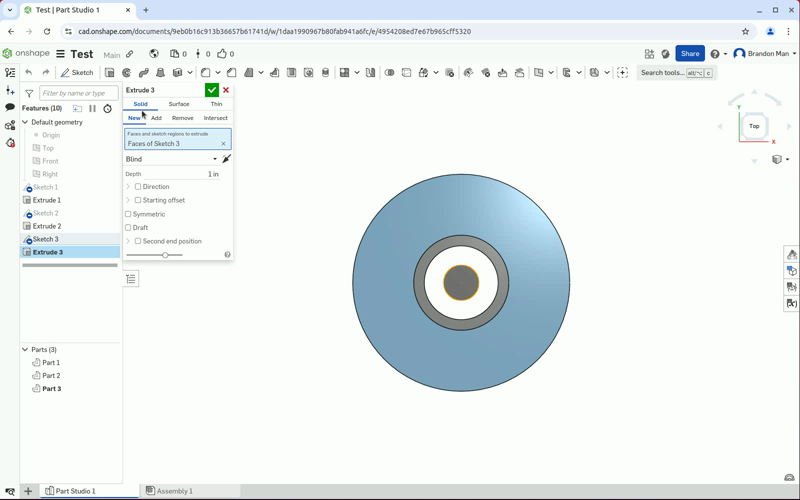
mouse_move(137, 120)
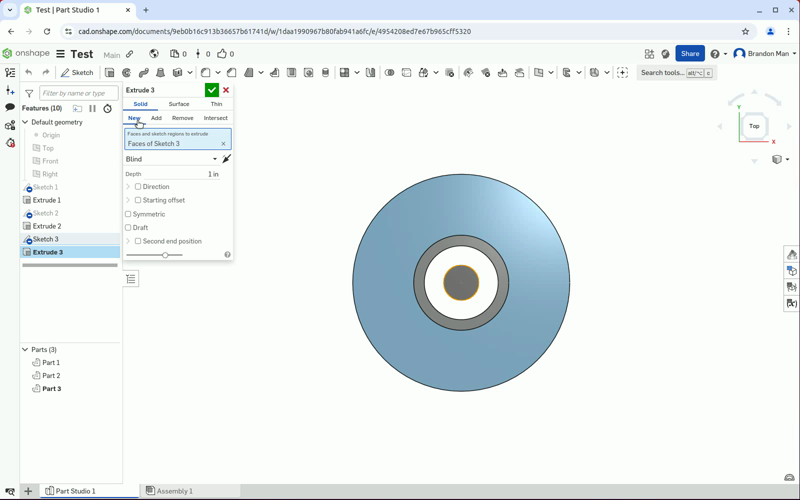
click(137, 120)
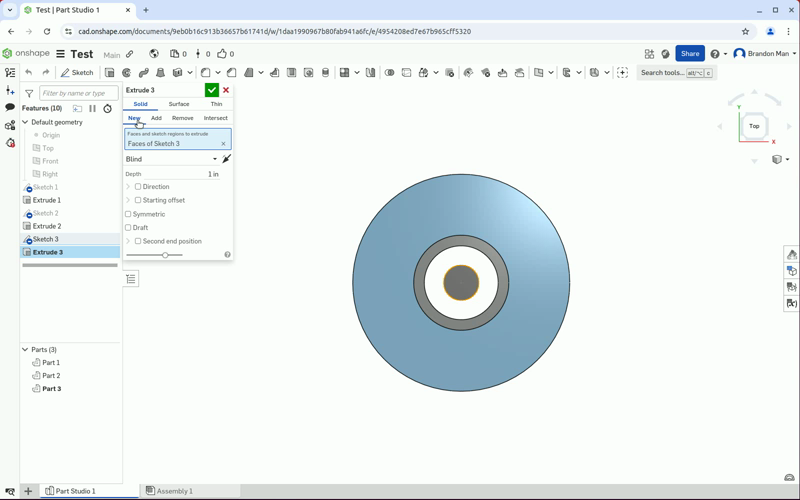
key(tab, 4)
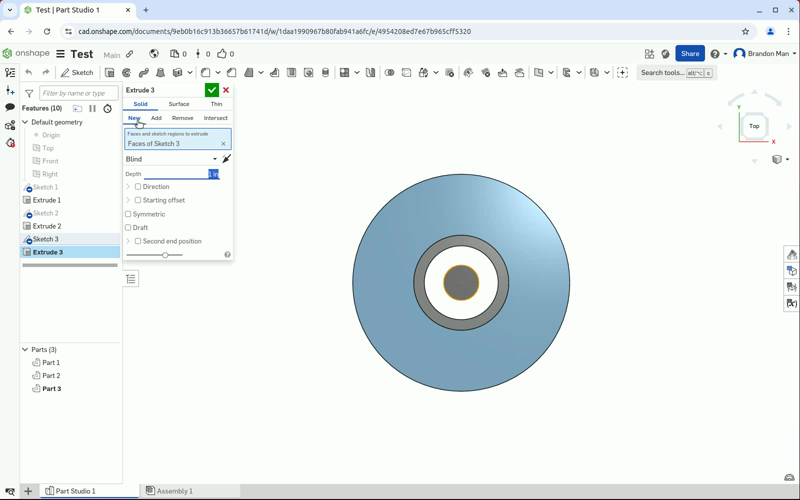
text(23.108)
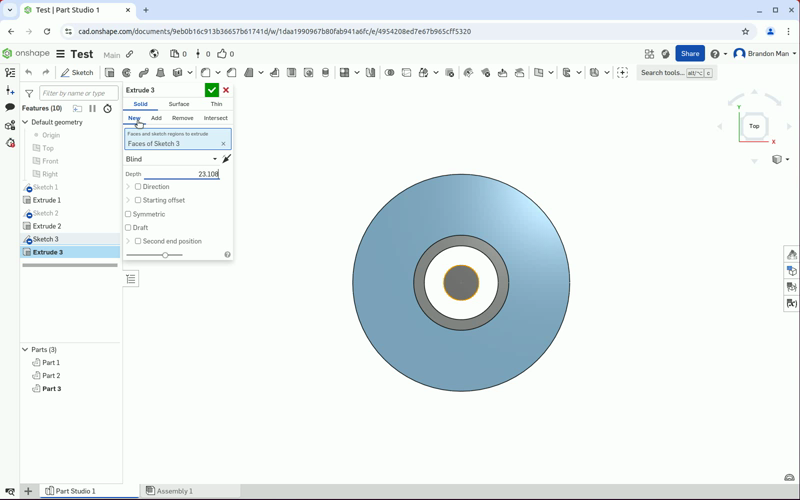
key(enter)
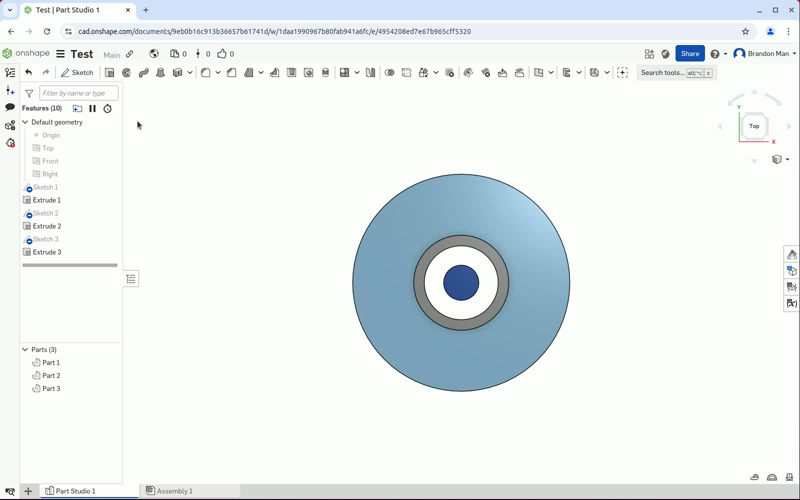
key(shift+h)
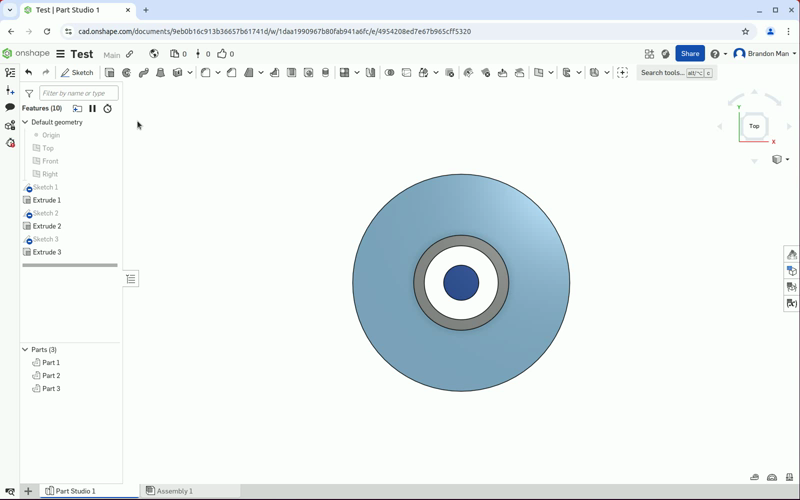
key(shift+h)
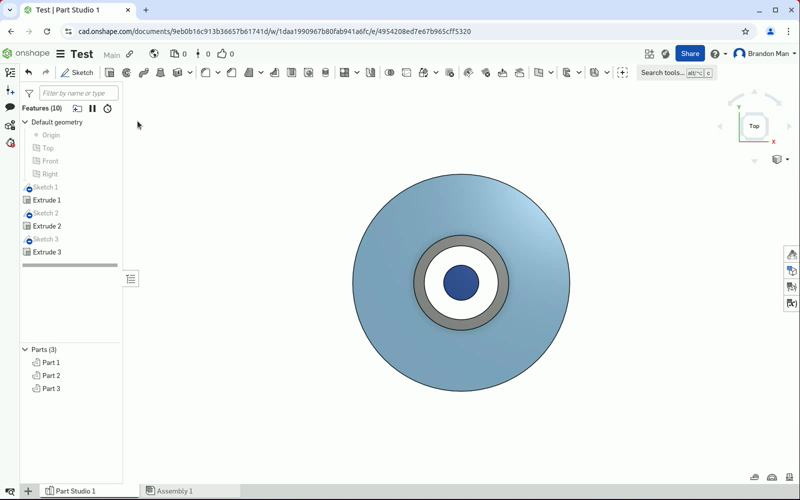
mouse_move(73, 189)
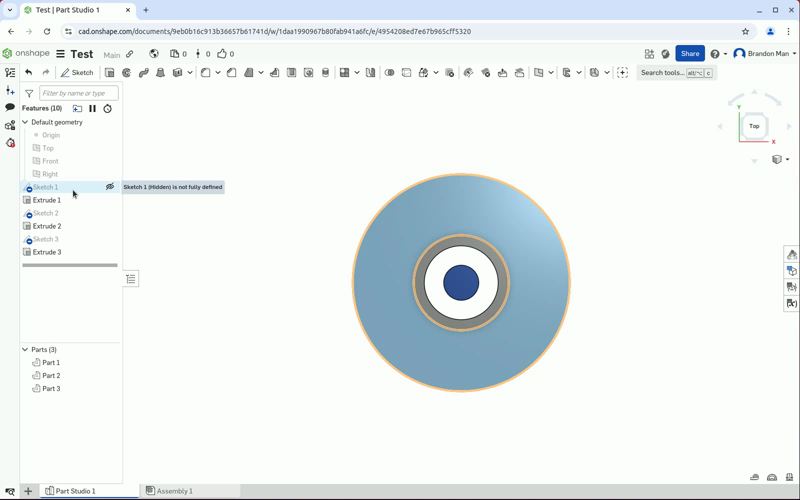
click(73, 189)
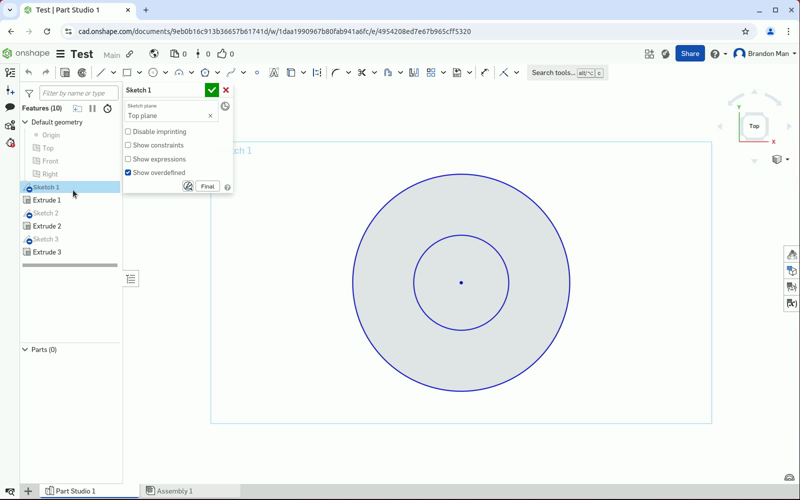
mouse_move(229, 92)
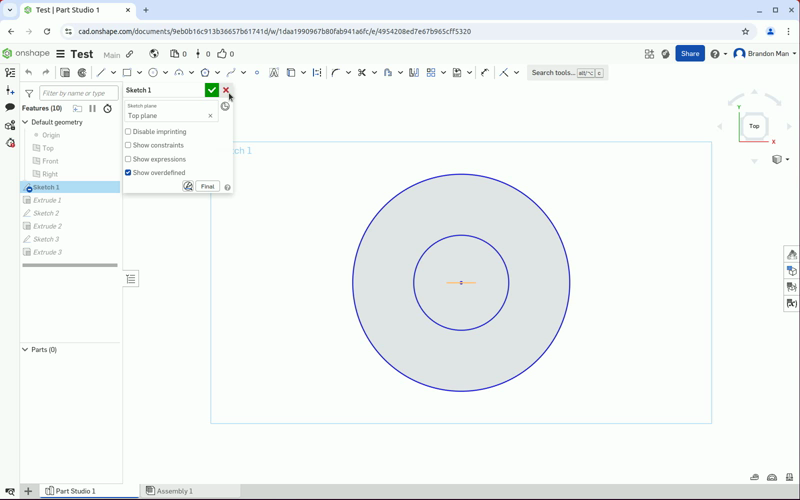
click(229, 92)
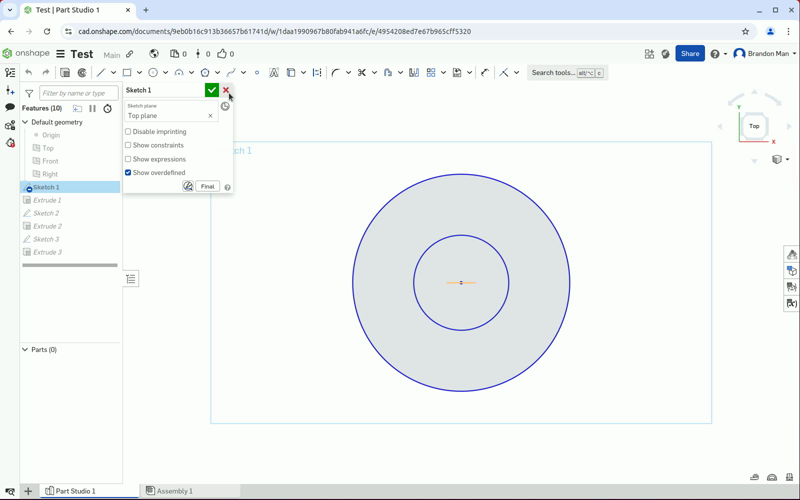
key(shift+s)
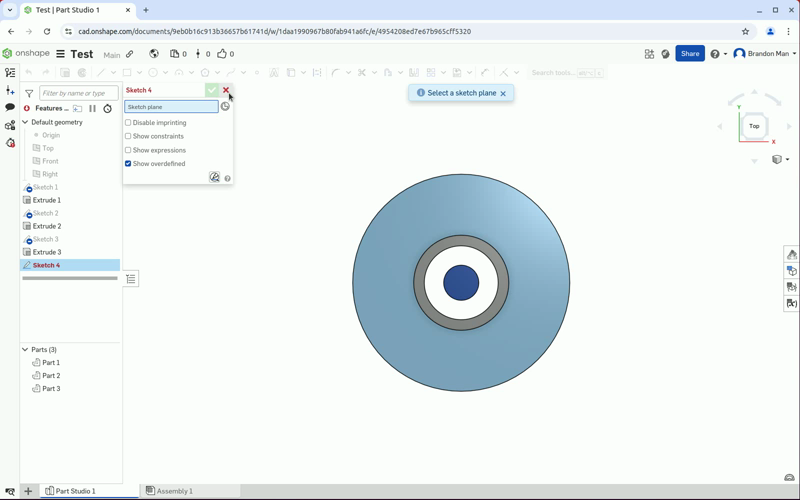
mouse_move(73, 150)
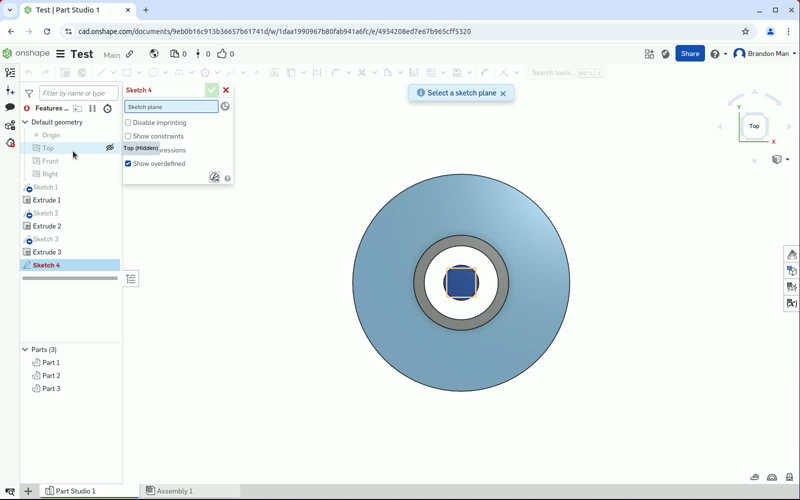
click(73, 150)
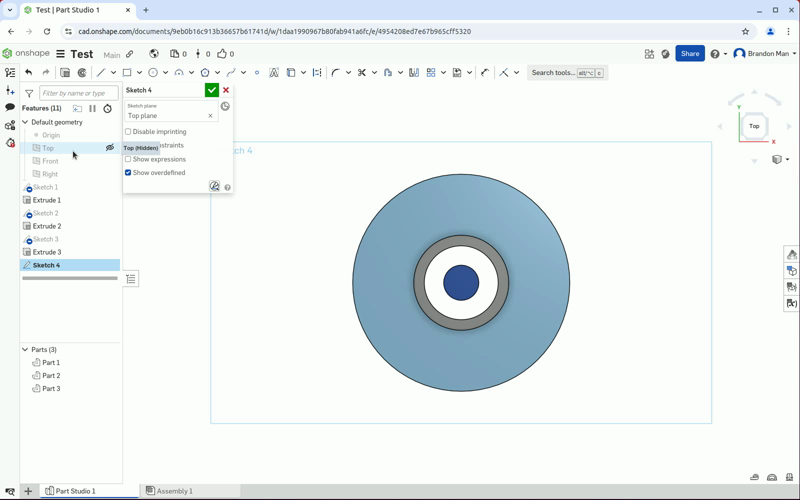
mouse_move(73, 352)
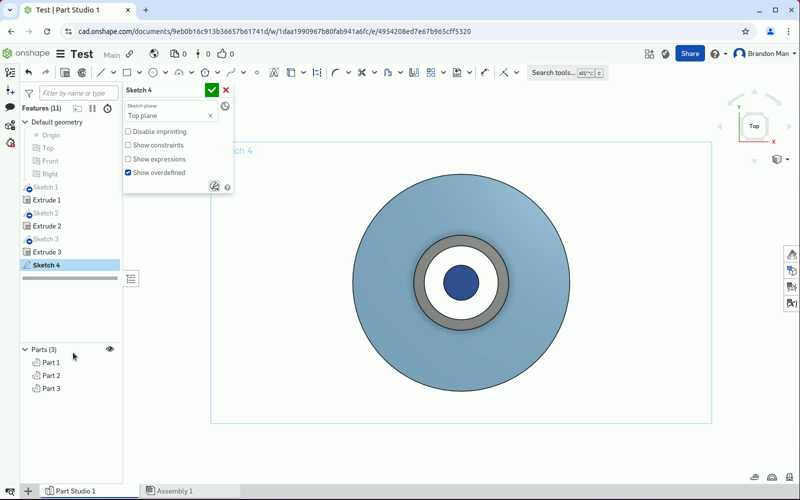
key(y)
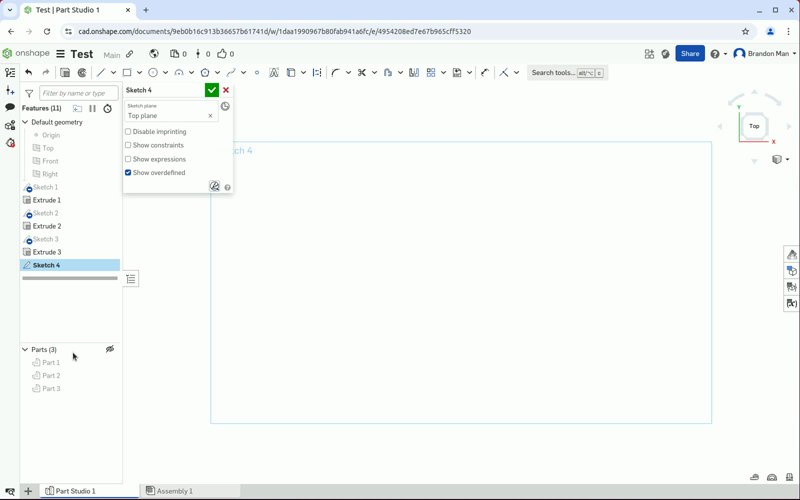
key(c)
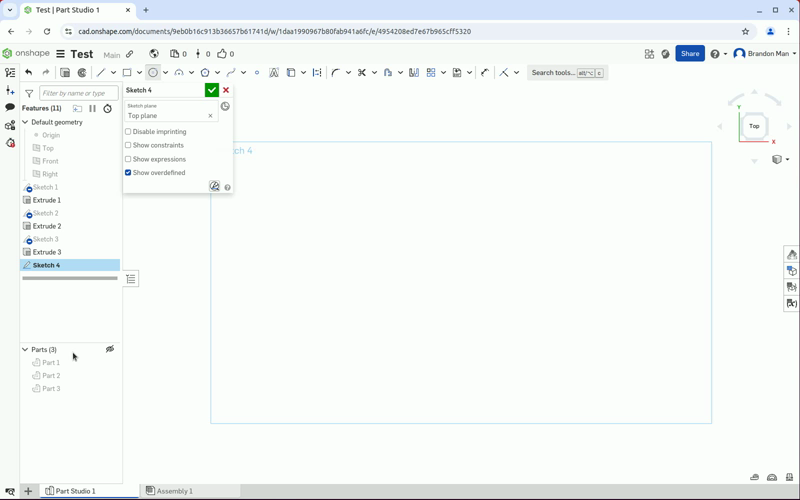
key_down(shift)
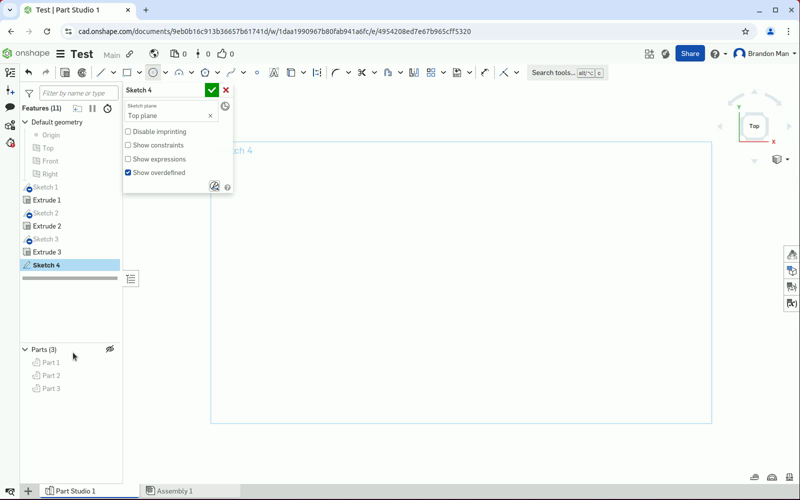
mouse_move(461, 282)
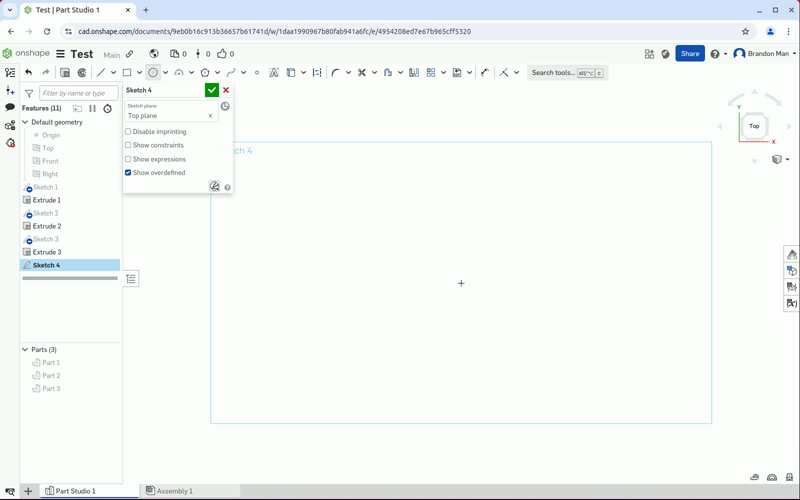
click(461, 282)
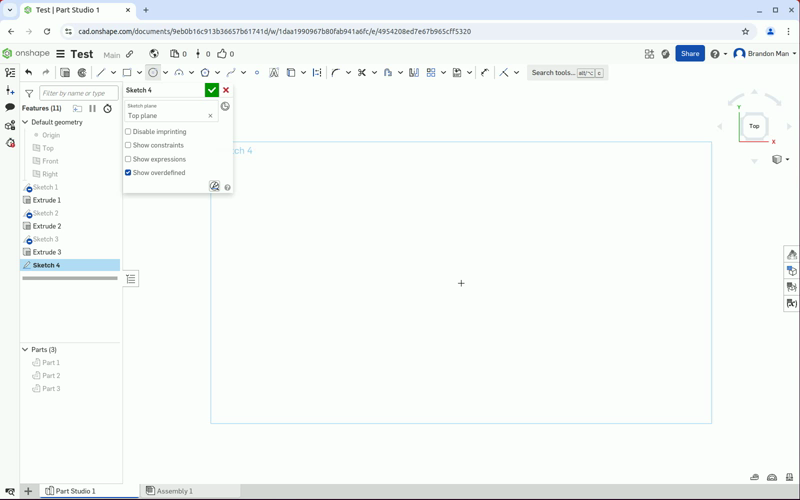
key_up(shift)
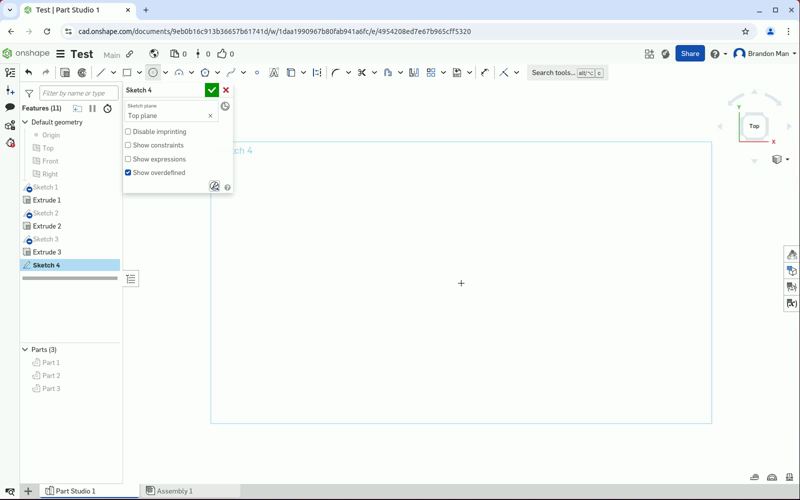
mouse_move(498, 282)
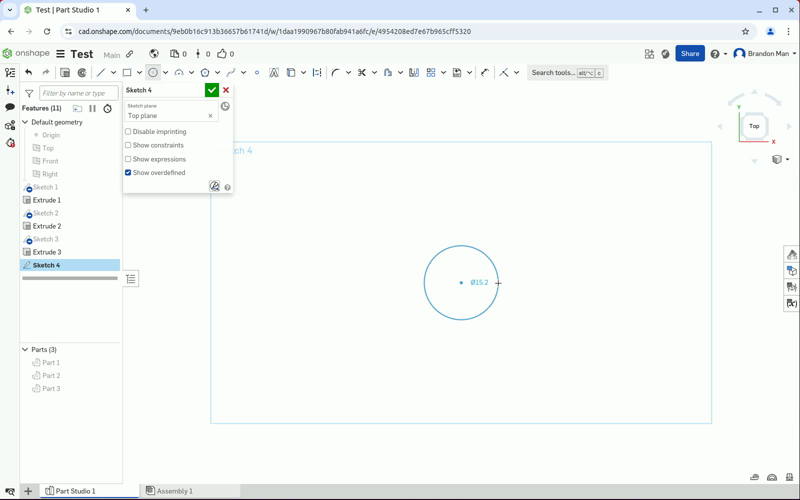
click(498, 282)
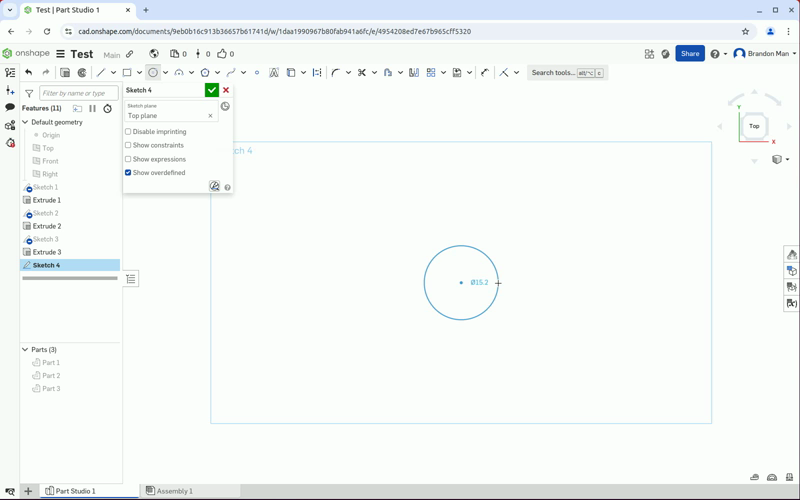
key(esc)
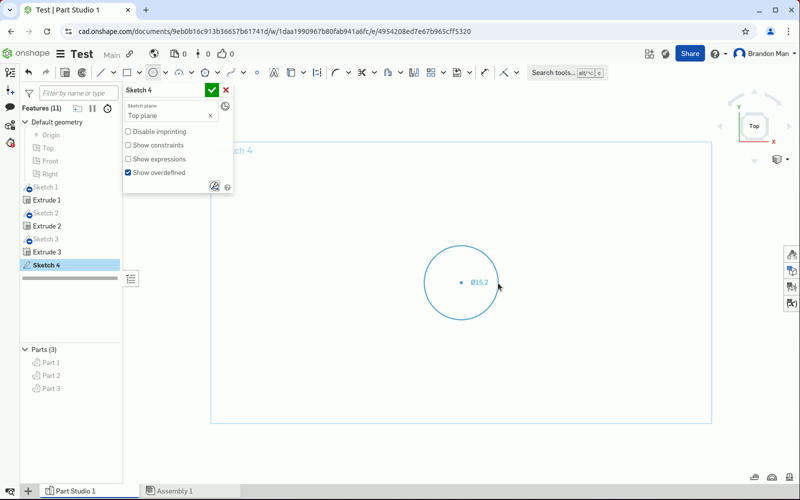
key(c)
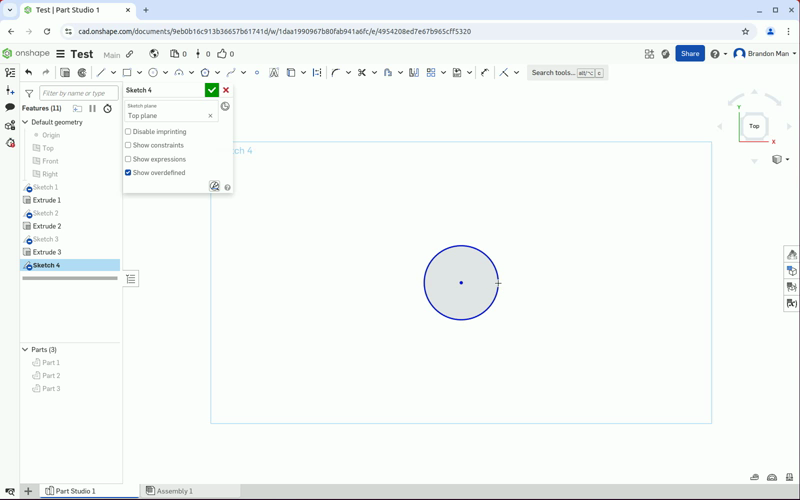
key_down(shift)
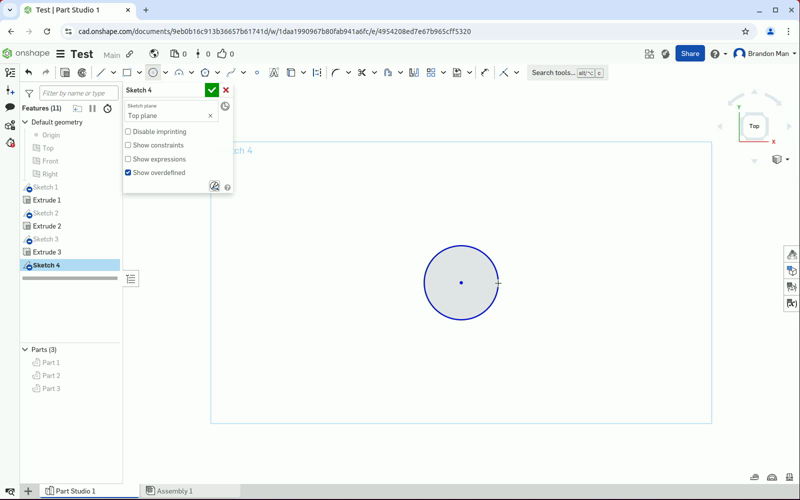
mouse_move(461, 282)
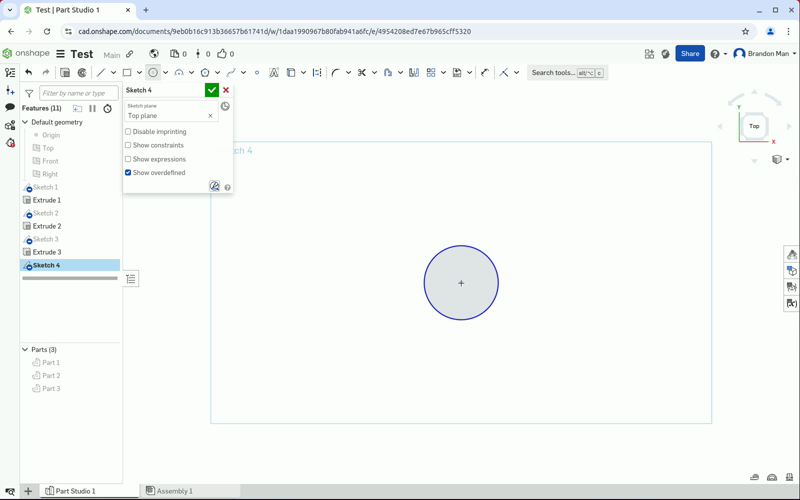
click(461, 282)
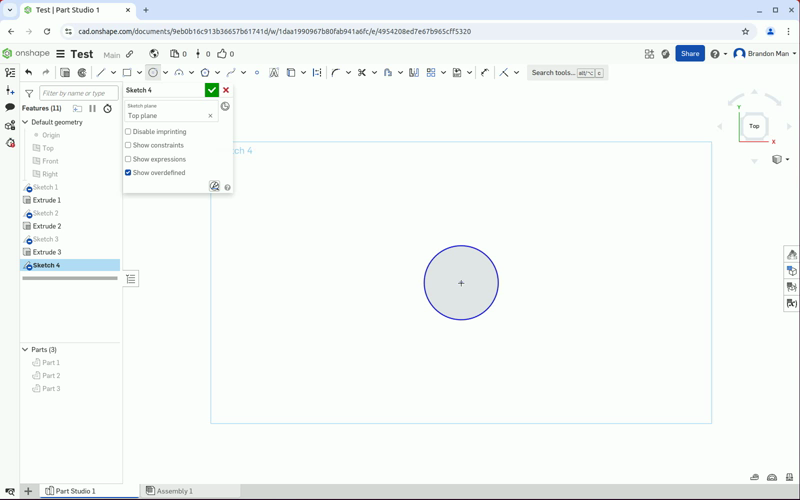
key_up(shift)
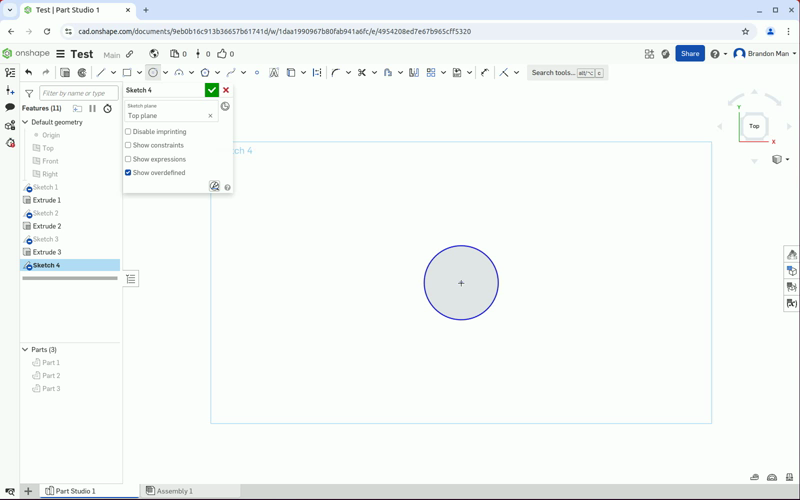
mouse_move(478, 282)
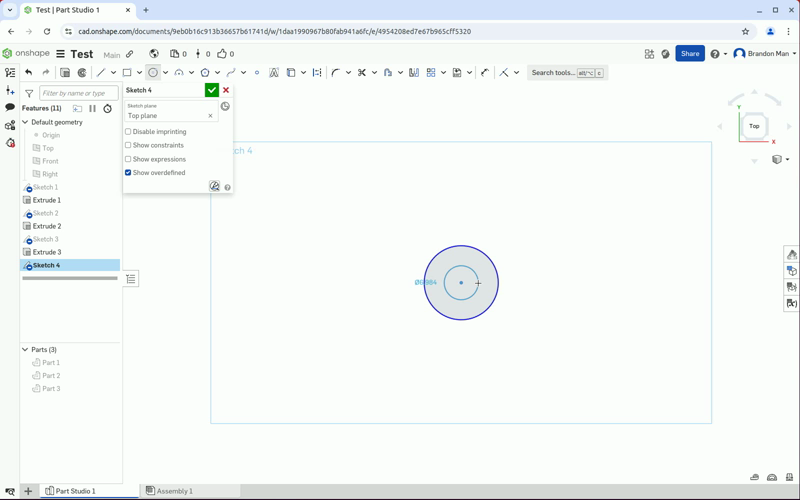
click(478, 282)
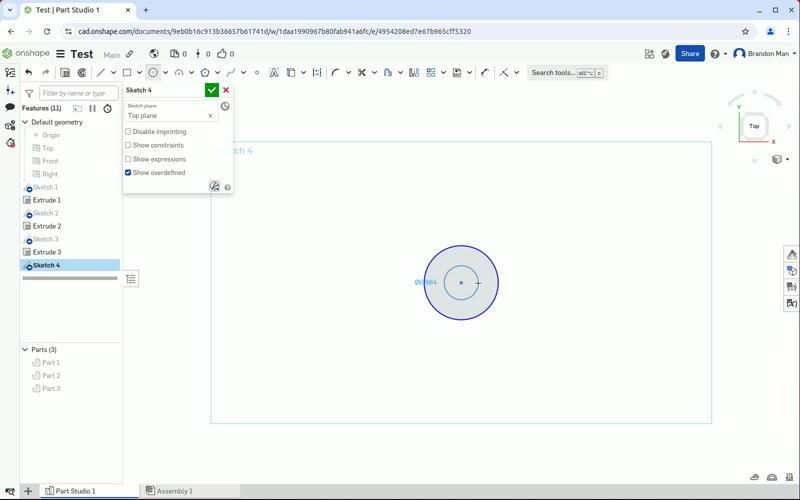
key(esc)
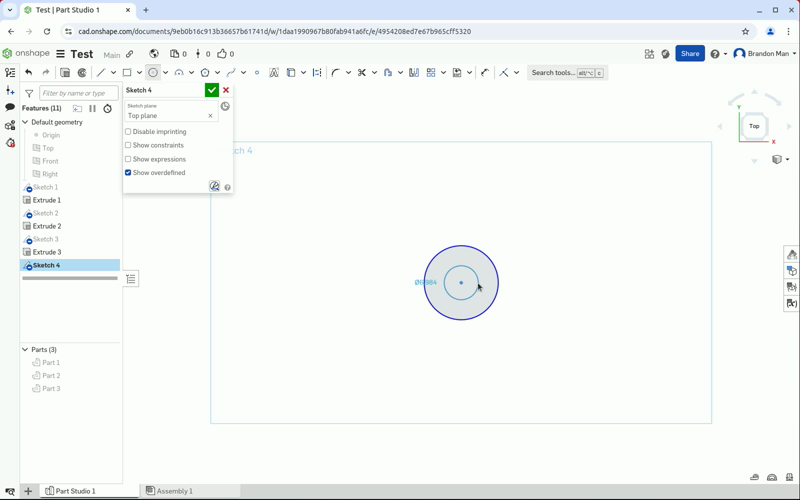
mouse_move(493, 276)
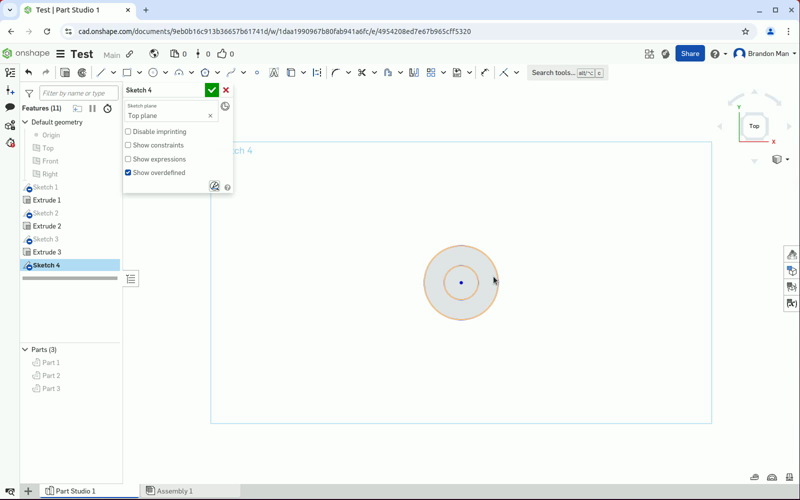
click(493, 276)
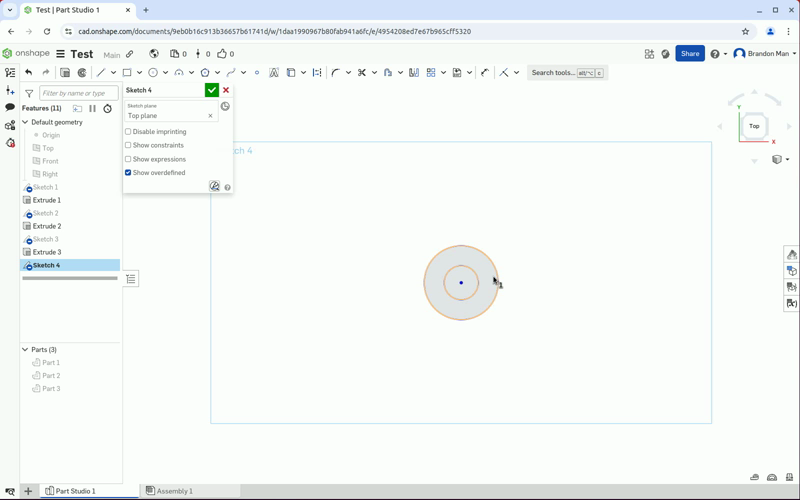
mouse_move(73, 352)
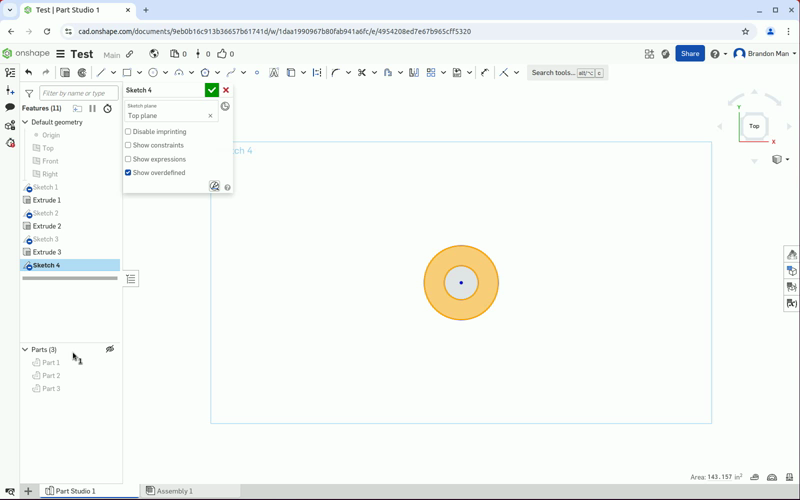
key(shift+y)
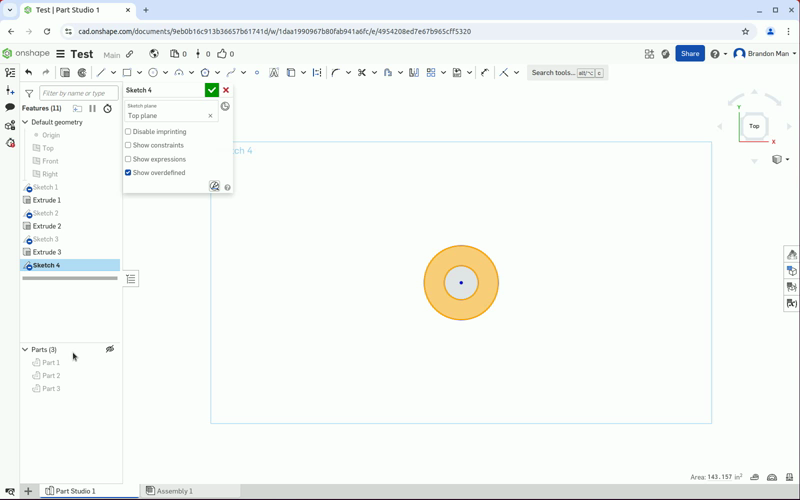
key(shift+e)
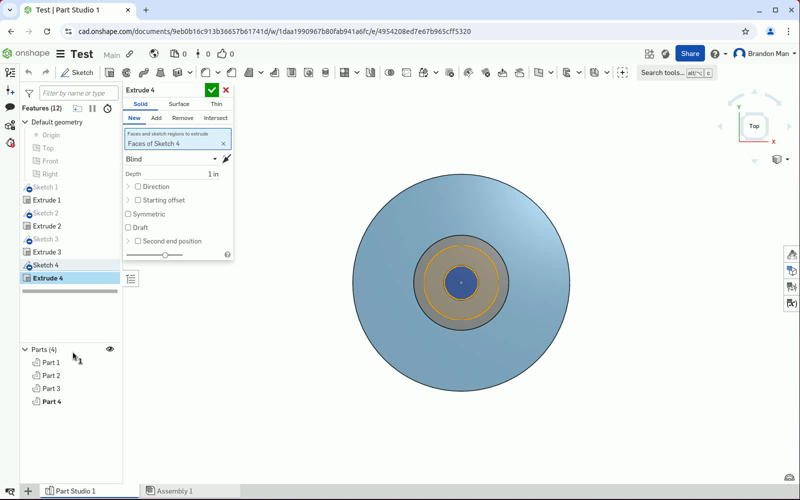
mouse_move(143, 106)
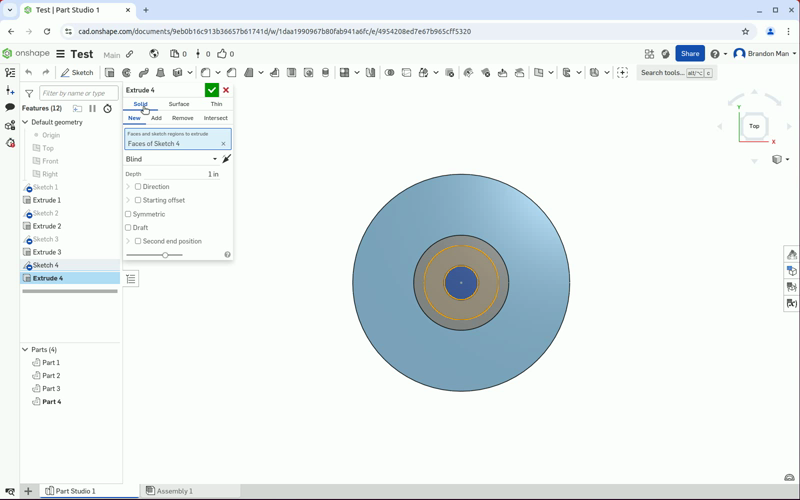
click(143, 106)
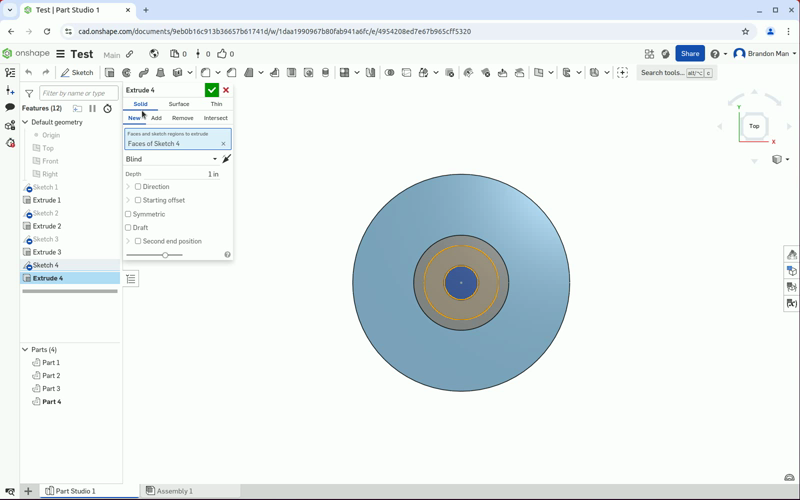
mouse_move(137, 120)
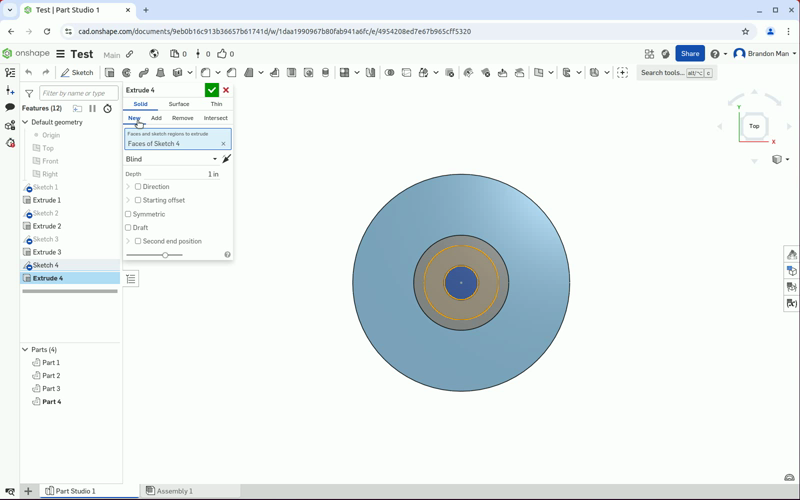
click(137, 120)
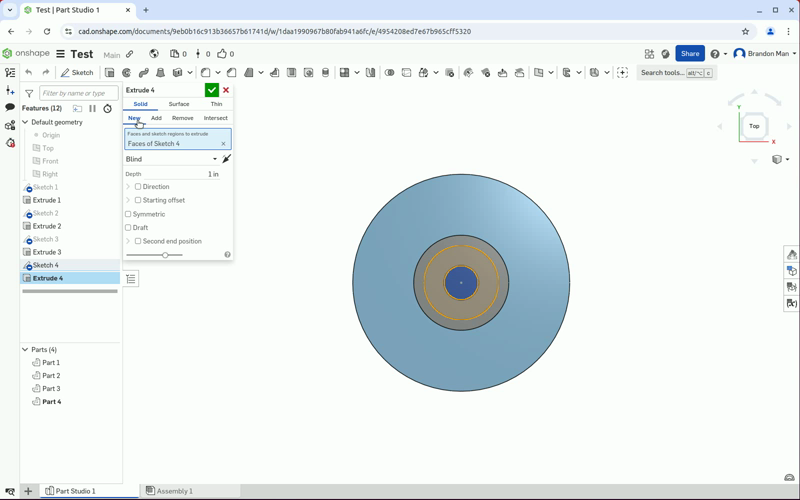
key(tab, 4)
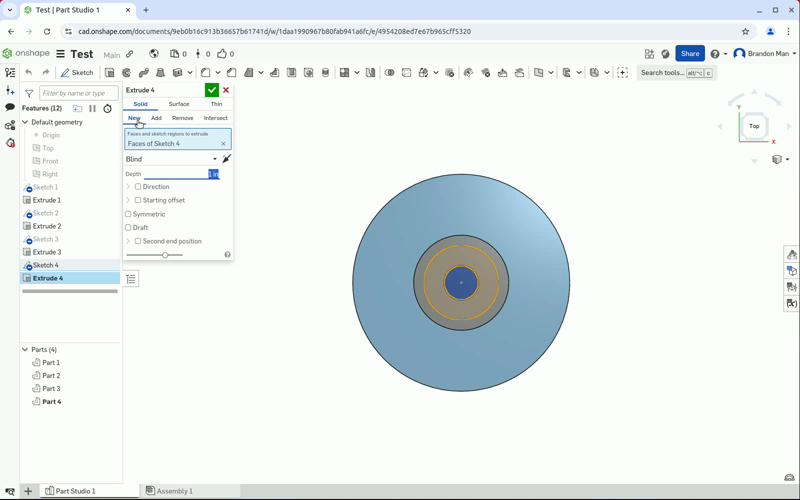
text(12.998)
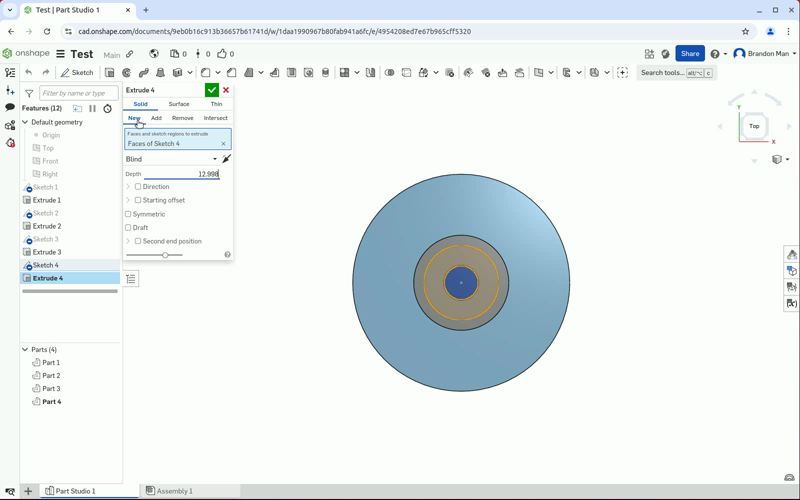
key(enter)
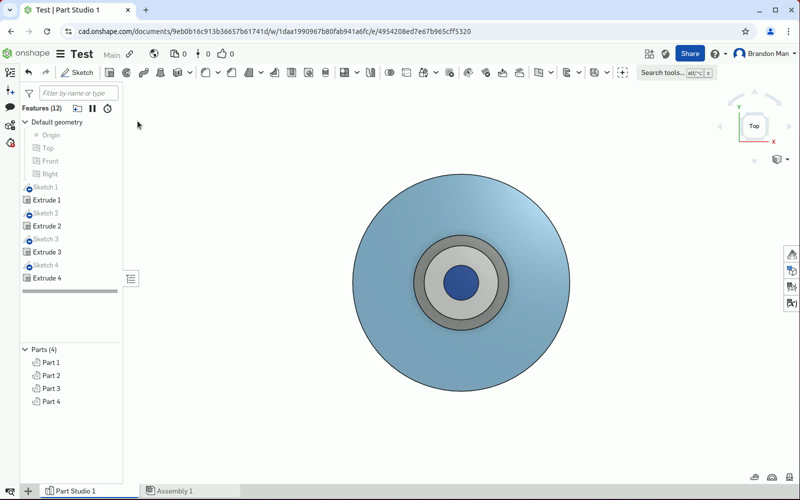
key(shift+h)
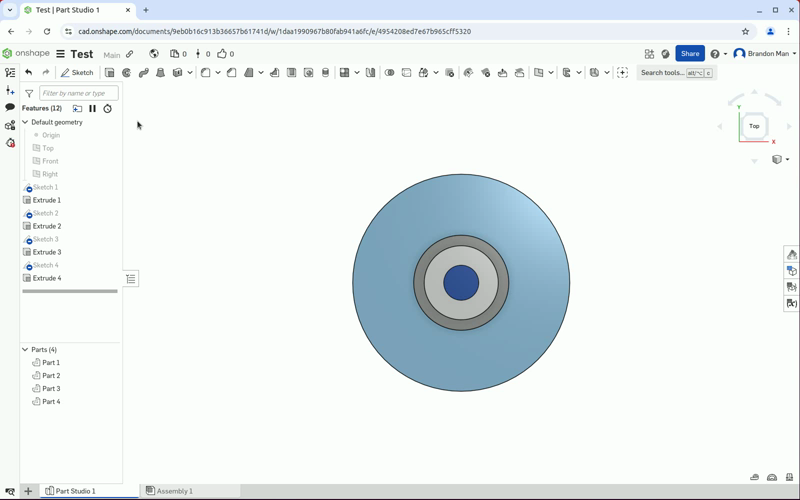
key(shift+h)
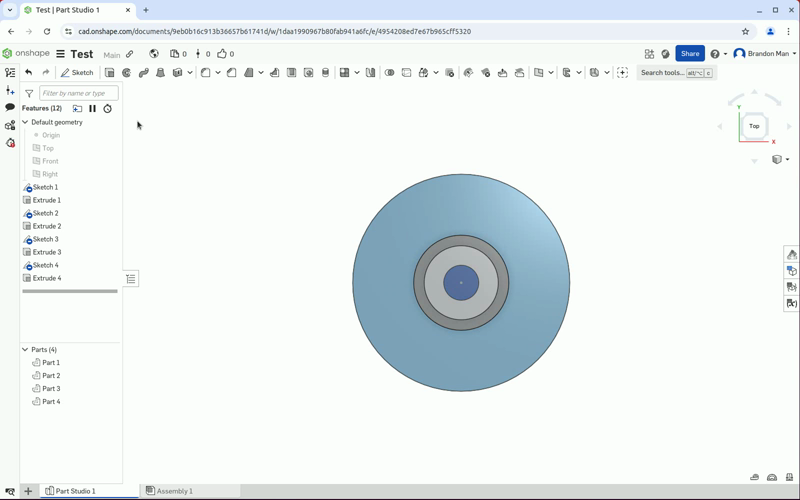
key(shift+7)
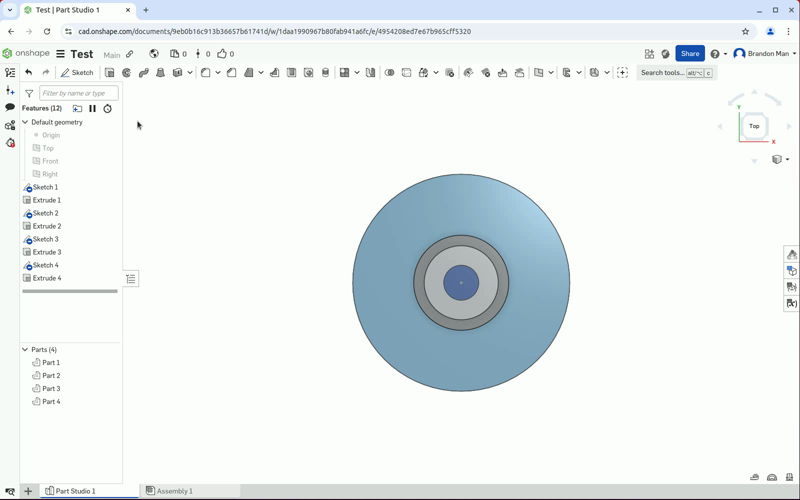
key(up, 3)
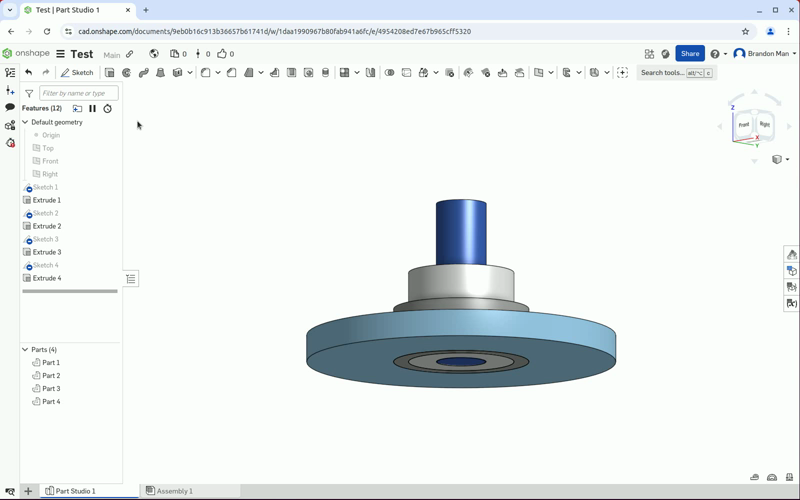
key(left, 3)
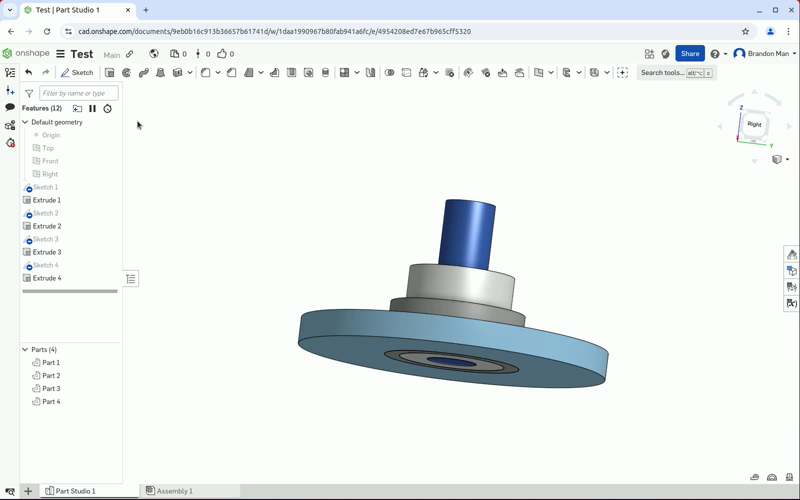
key(right, 3)
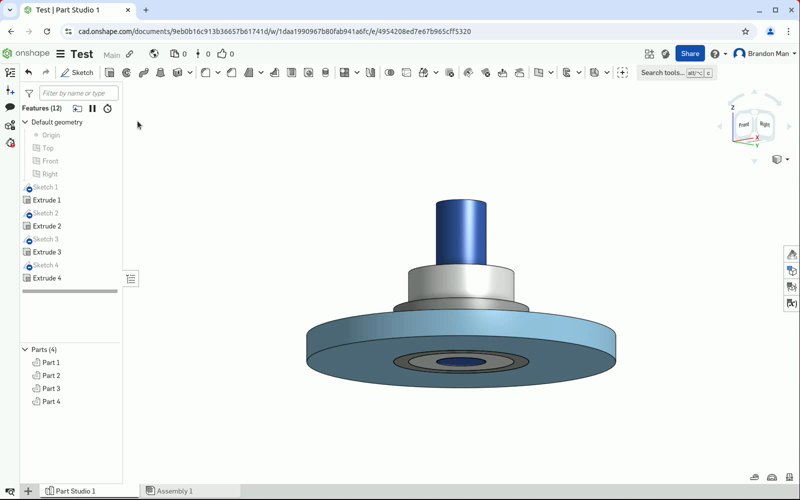
key(down, 3)
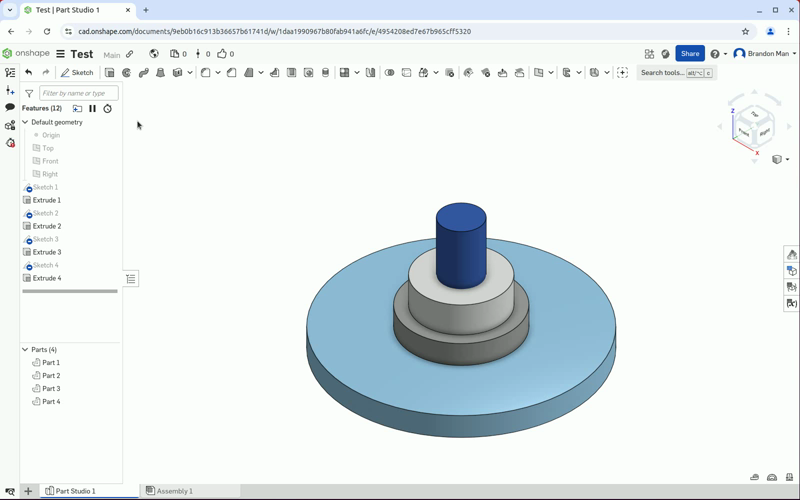
mouse_move(73, 189)
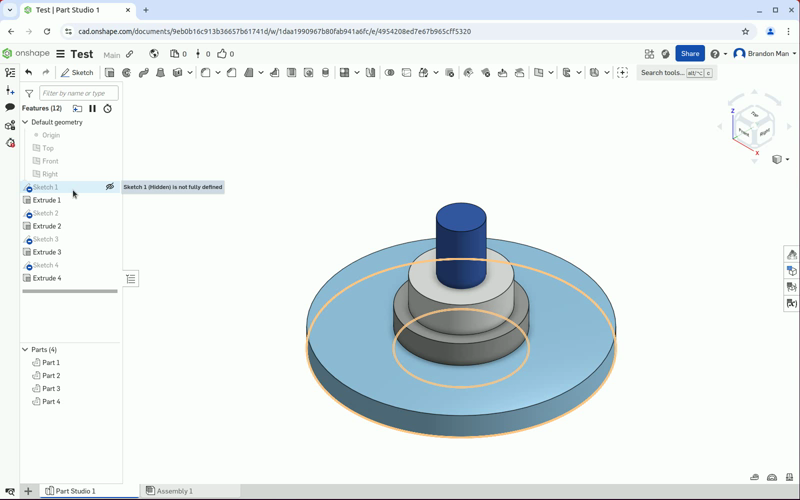
click(73, 189)